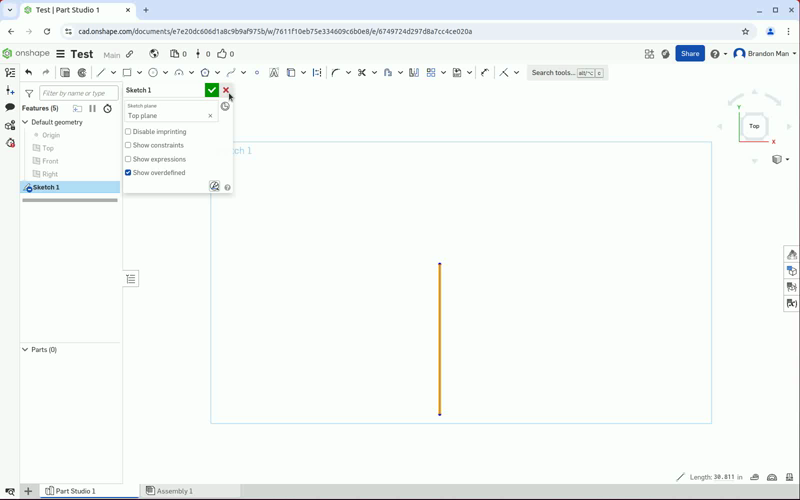
key(shift+h)
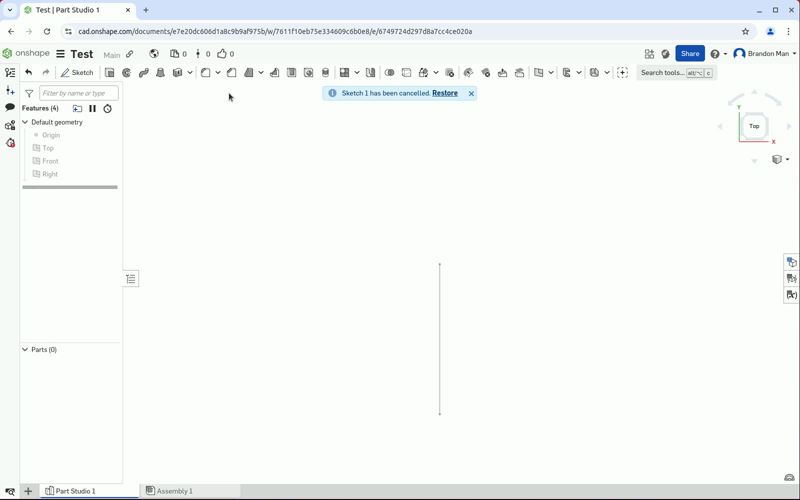
mouse_move(73, 352)
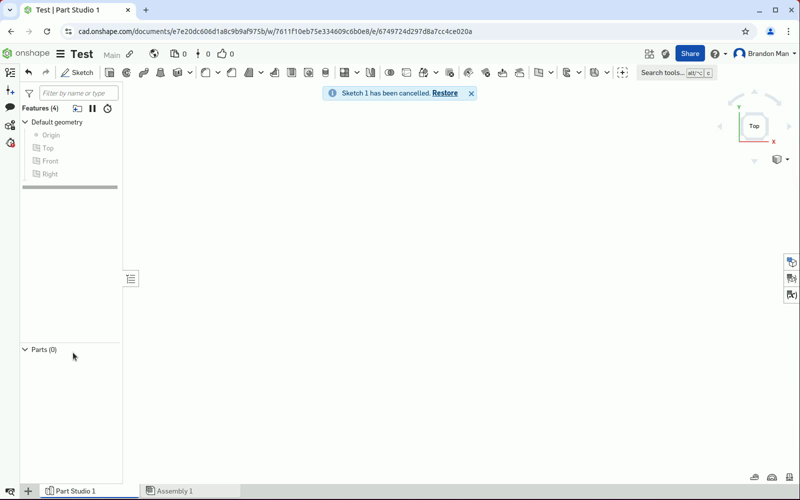
key(y)
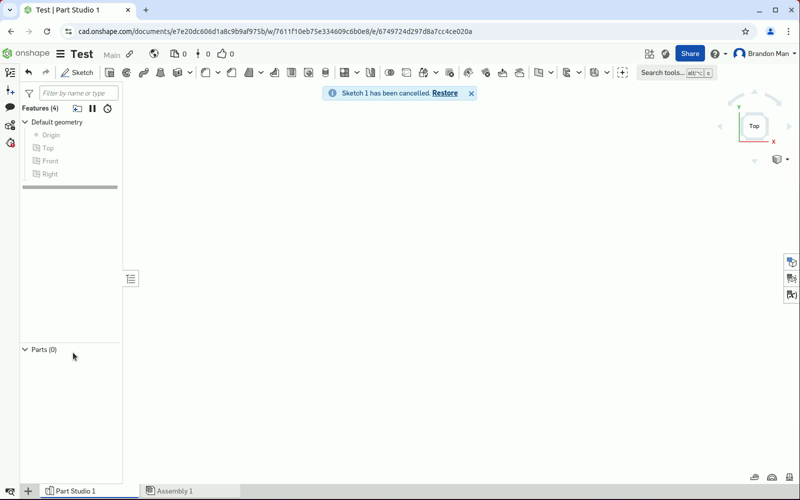
key(shift+p)
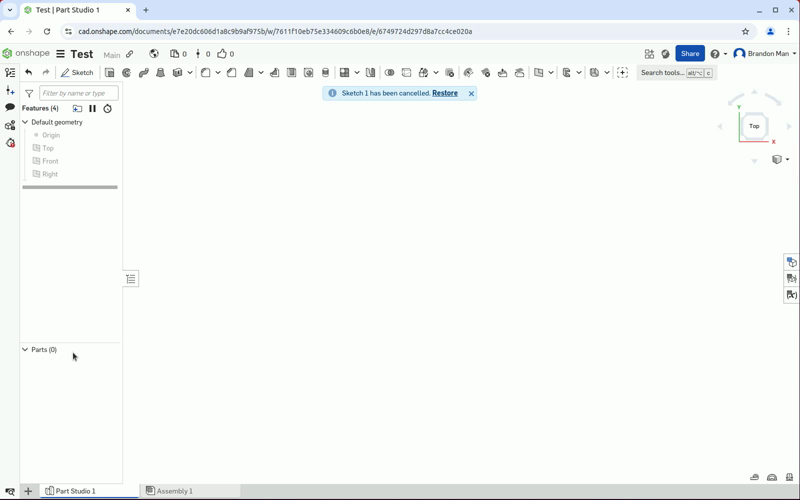
key(space)
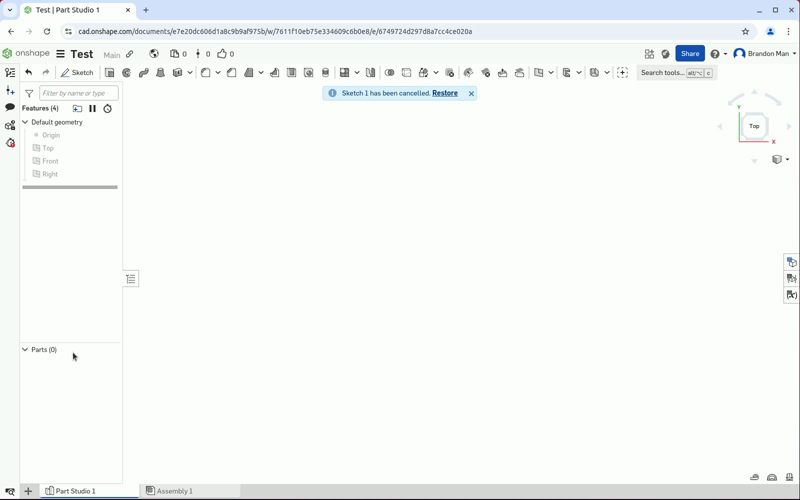
key_down(shift)
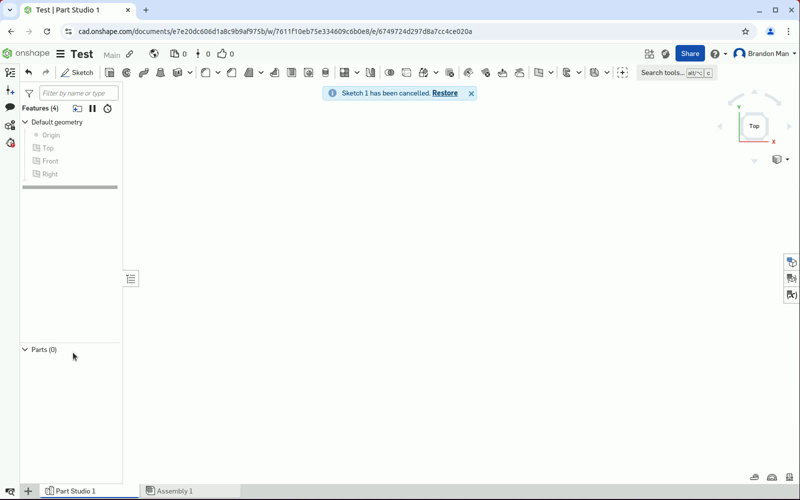
key(up)
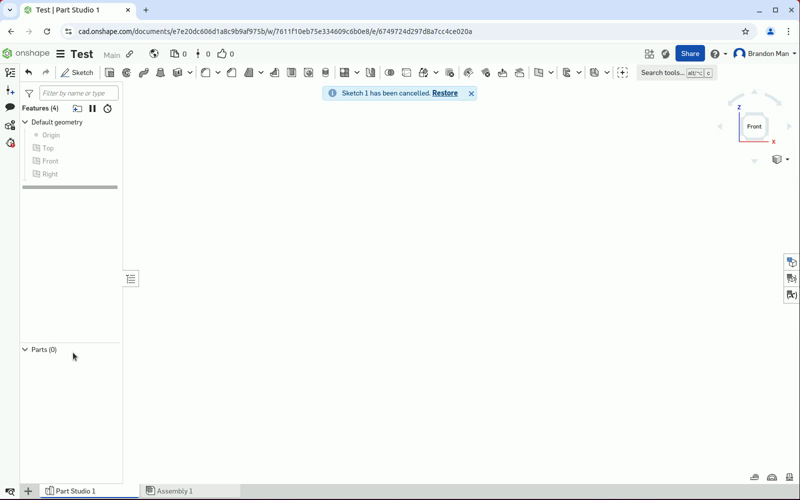
key_up(shift)
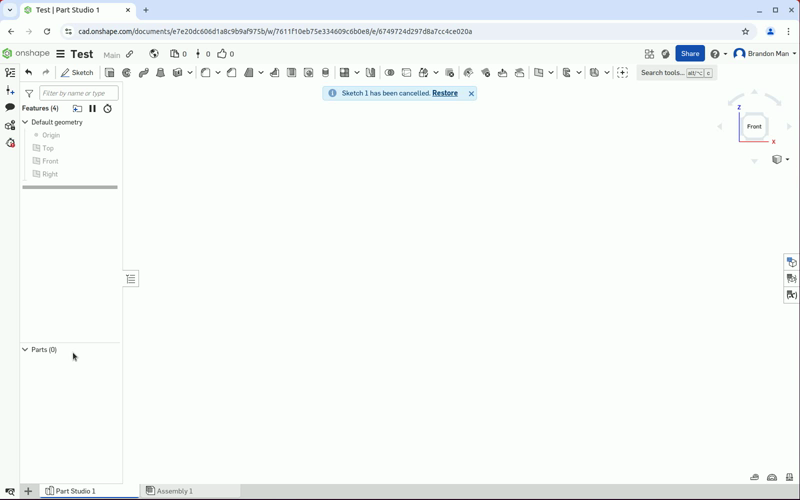
mouse_move(73, 352)
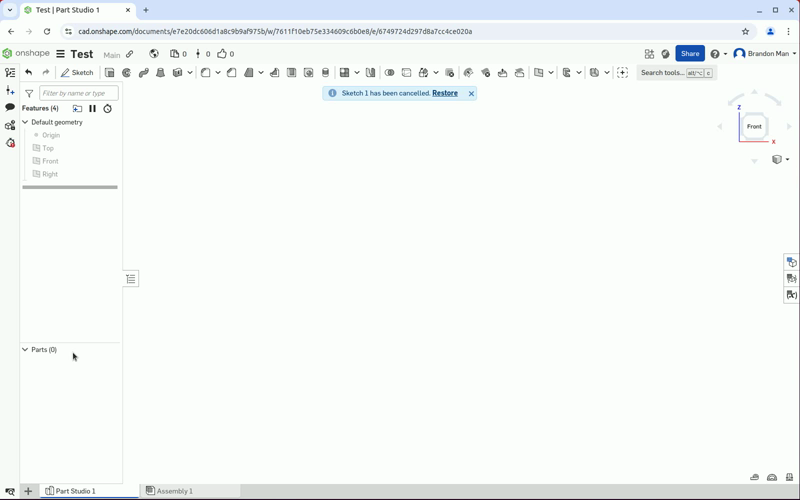
key(shift+y)
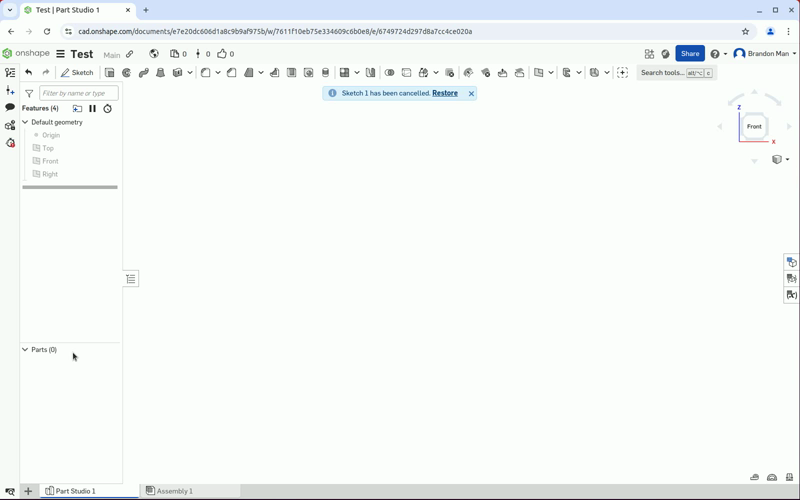
key(shift+s)
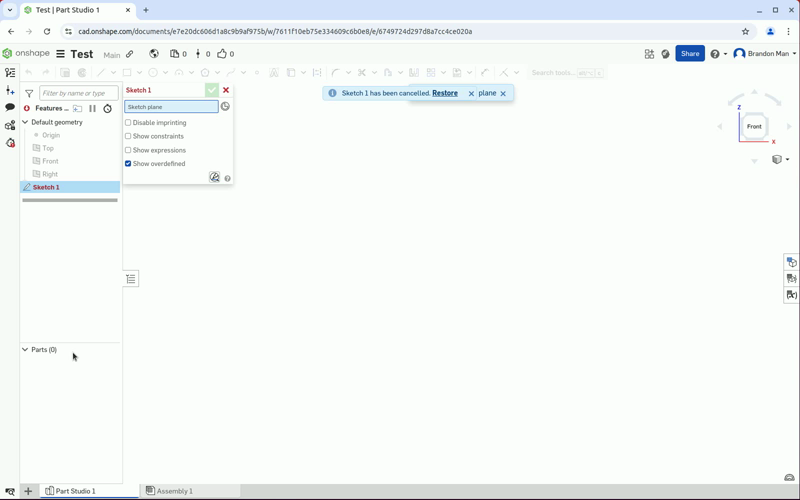
mouse_move(73, 163)
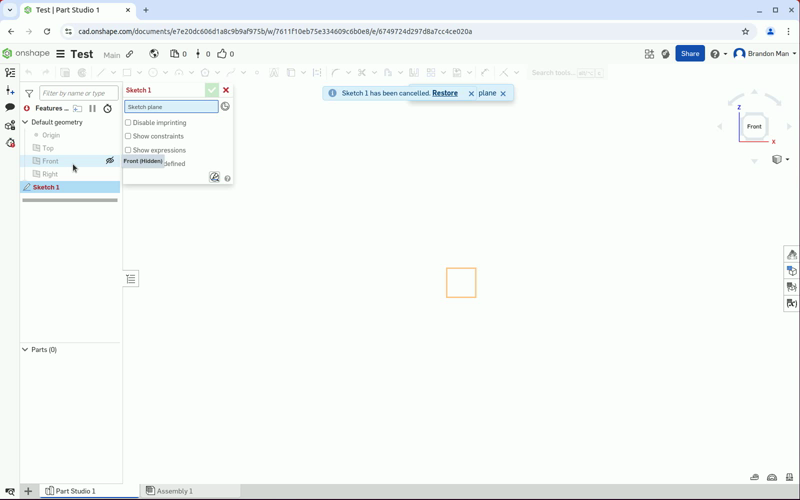
click(73, 163)
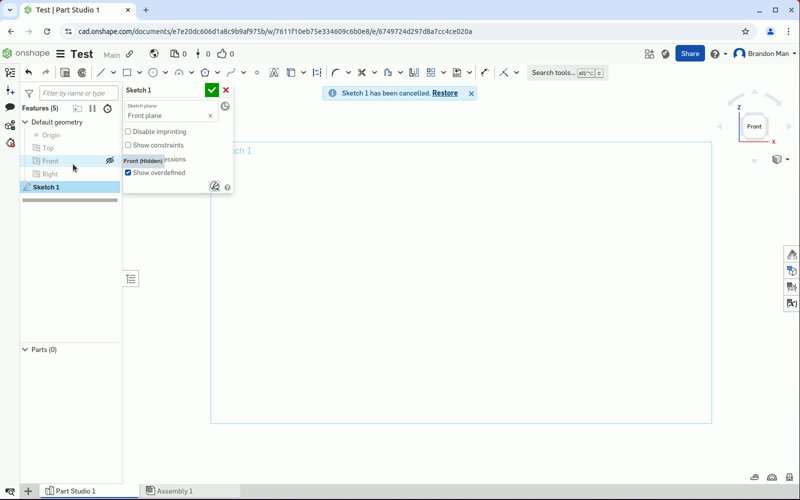
mouse_move(73, 352)
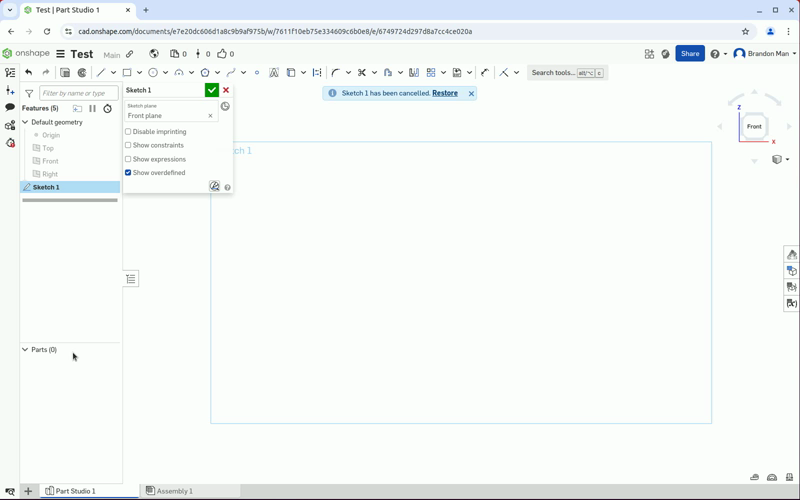
key(y)
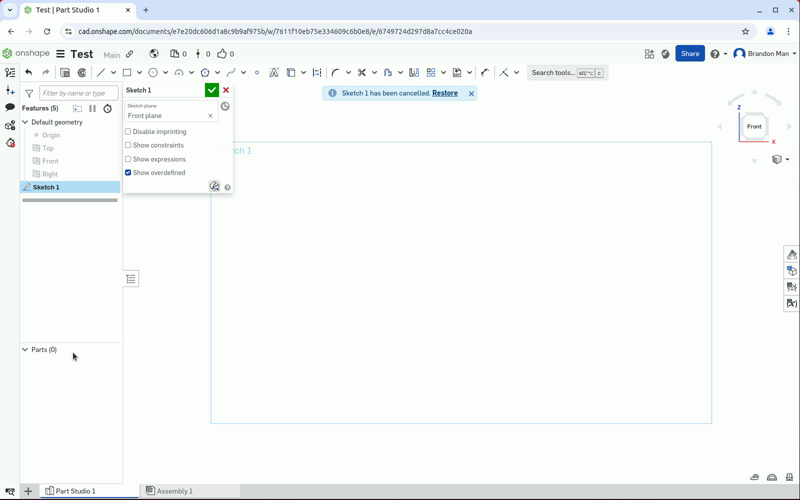
key(l)
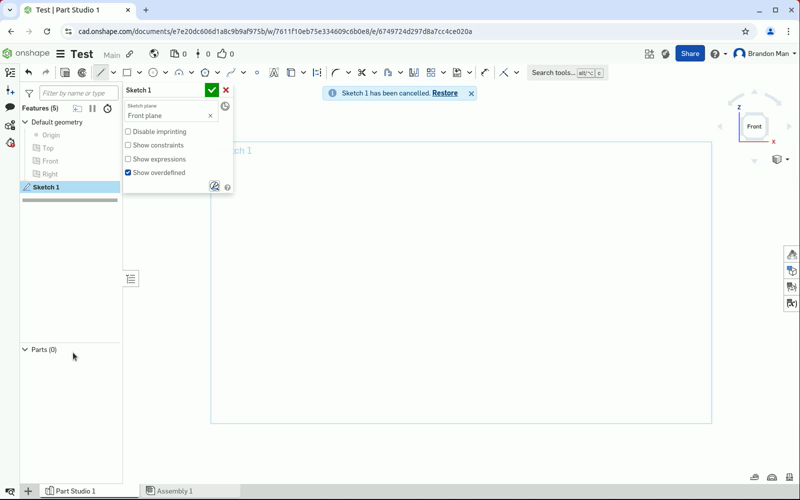
key_down(shift)
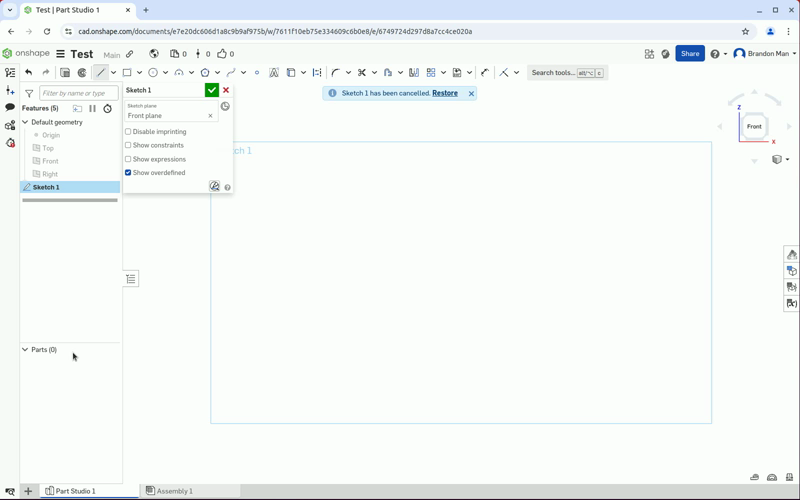
mouse_move(460, 282)
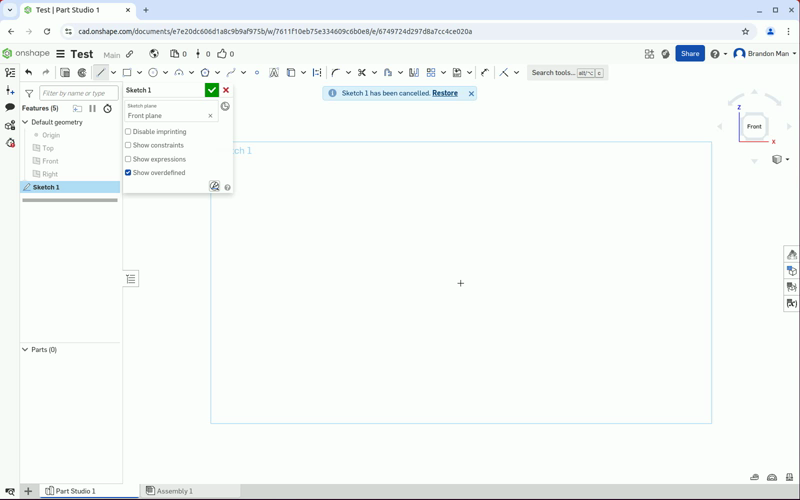
click(460, 282)
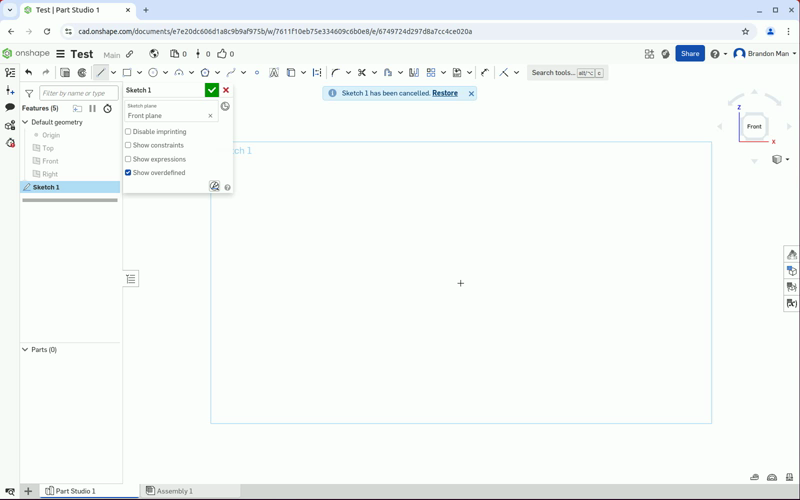
key_up(shift)
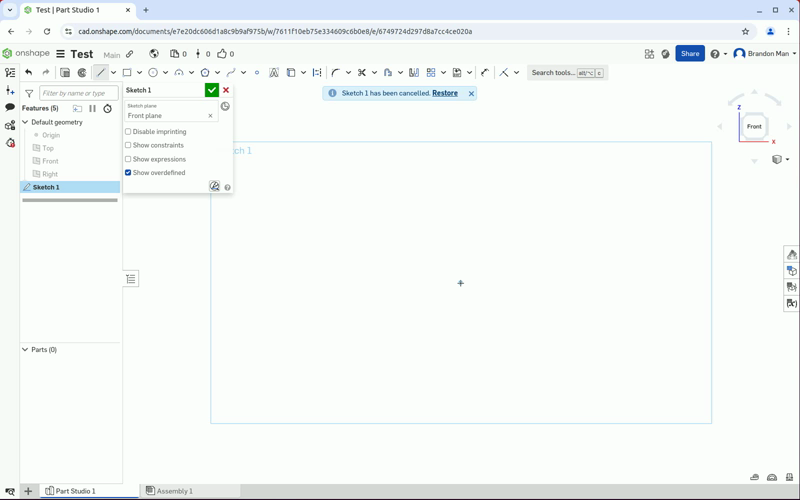
key_down(shift)
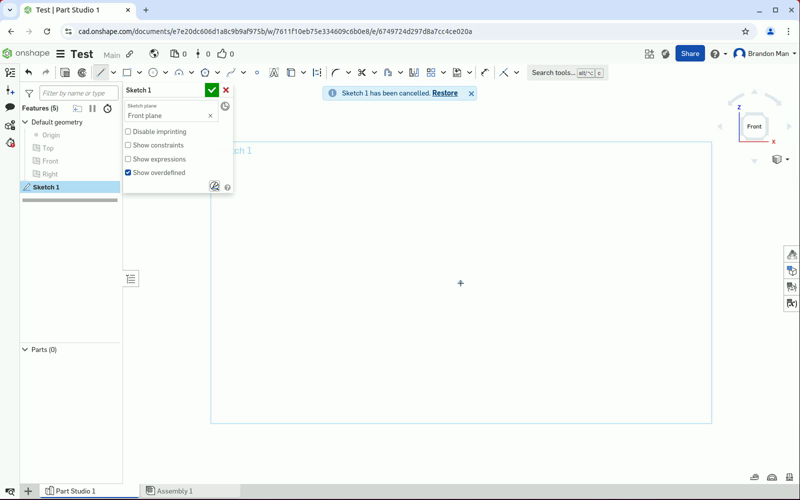
mouse_move(490, 282)
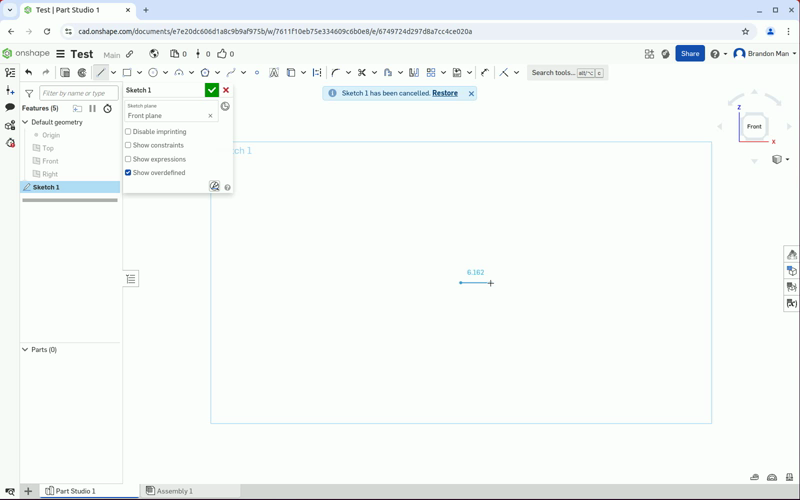
mouse_move(514, 282)
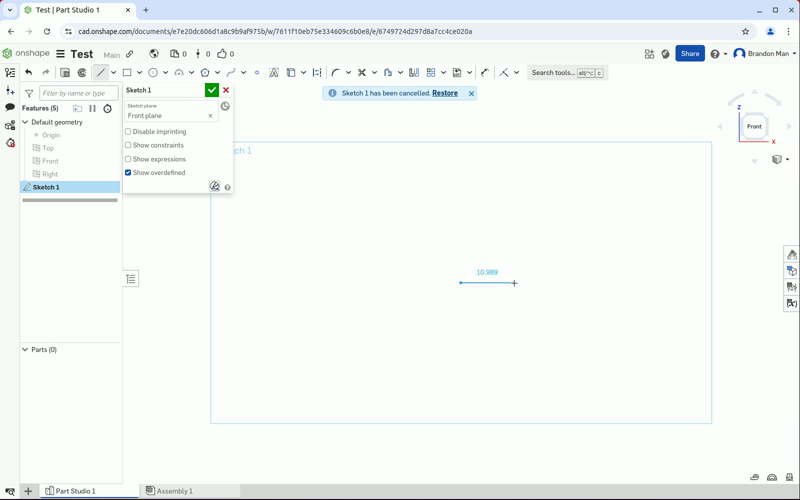
click(514, 282)
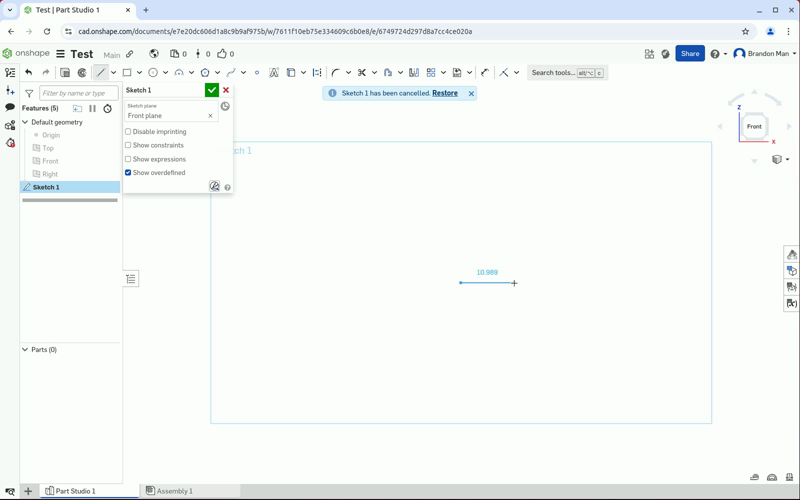
key_up(shift)
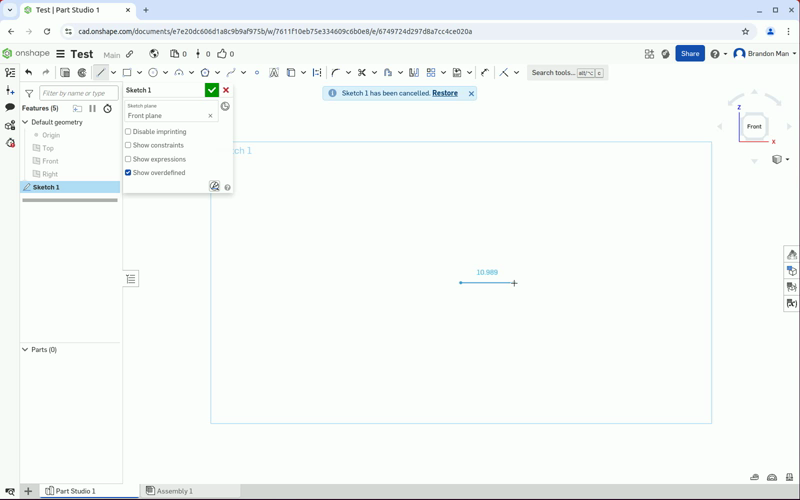
key_down(shift)
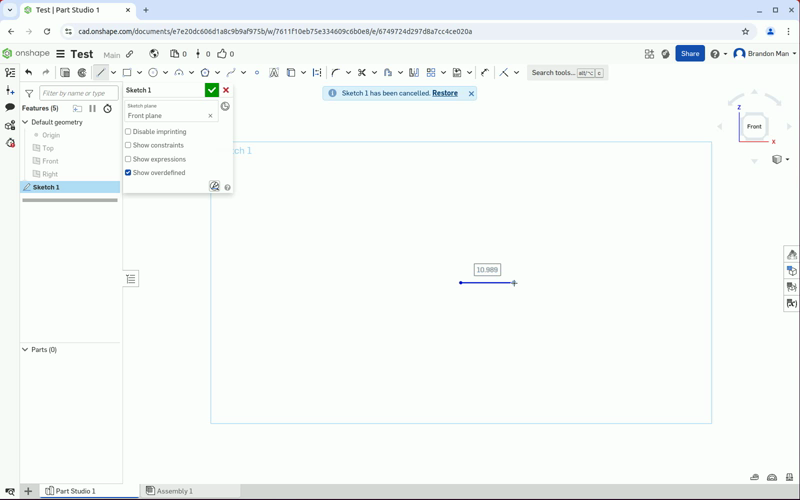
mouse_move(544, 282)
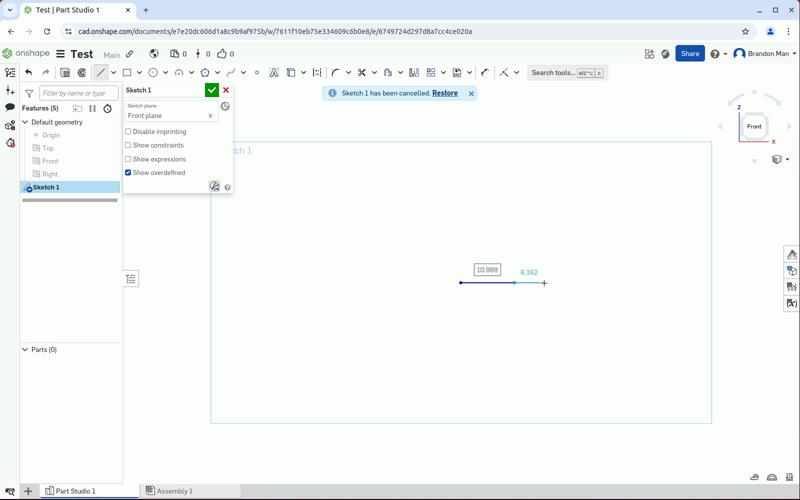
mouse_move(514, 273)
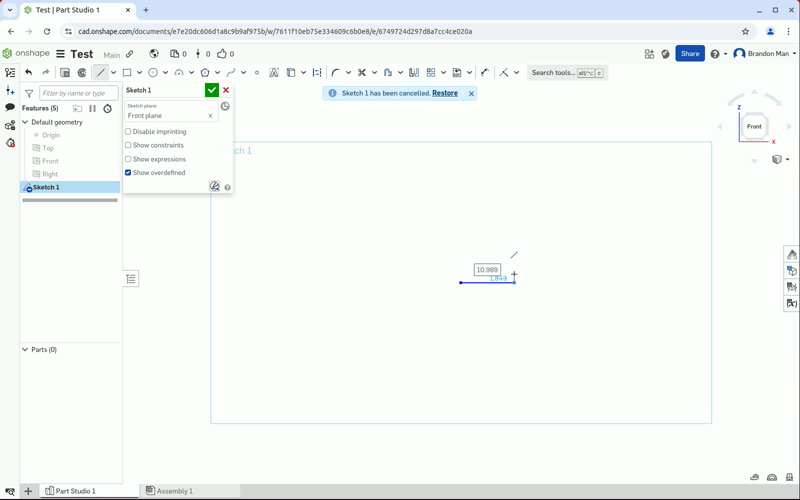
click(514, 273)
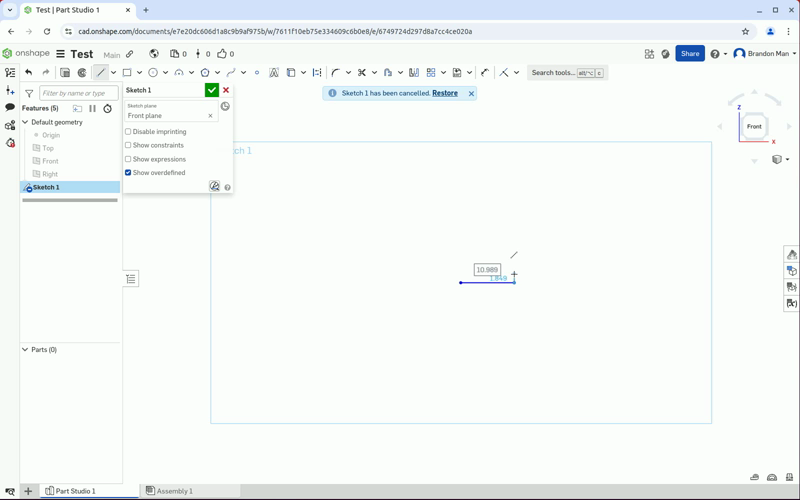
key_up(shift)
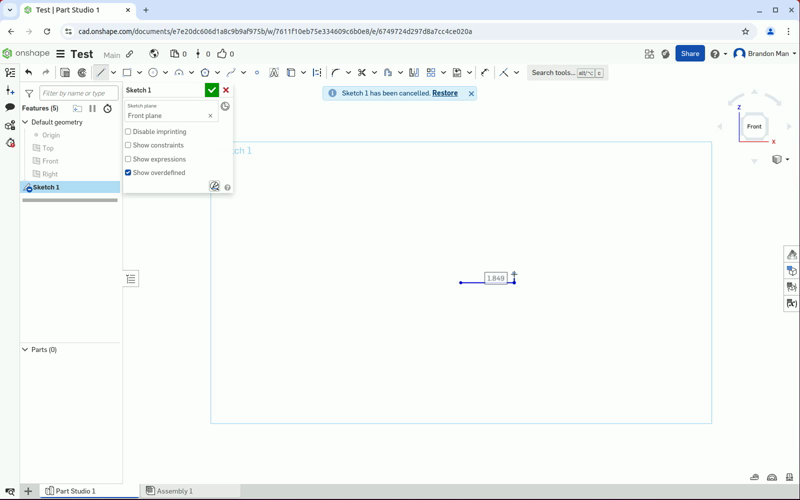
key_down(shift)
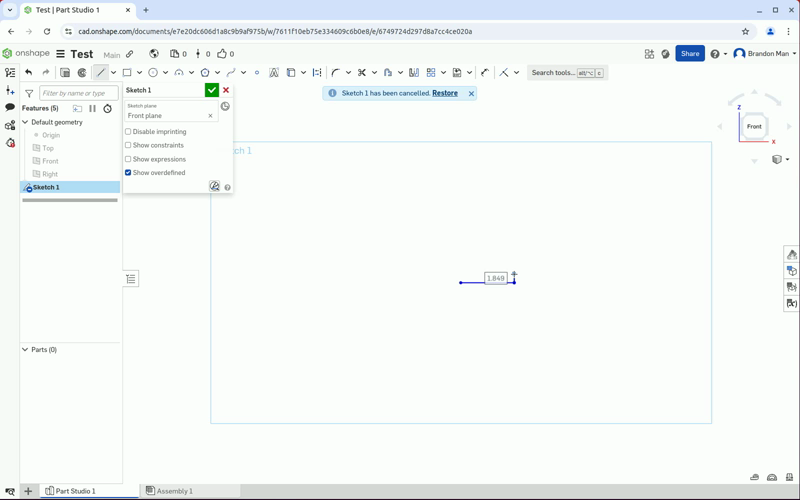
mouse_move(544, 273)
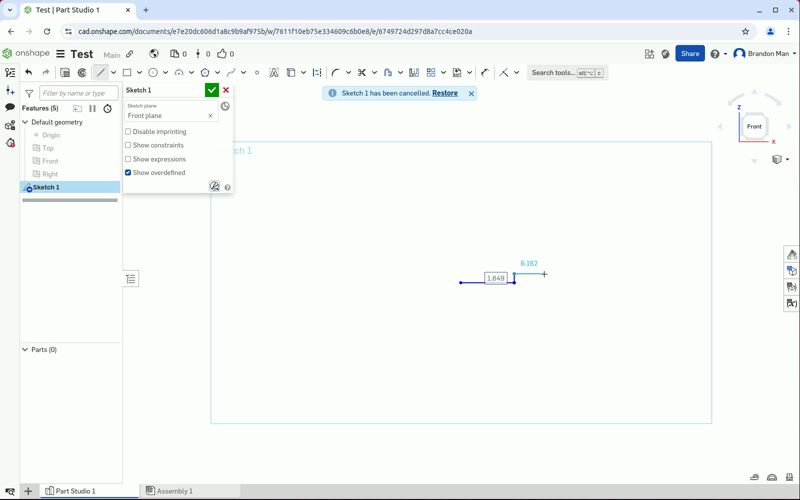
mouse_move(469, 273)
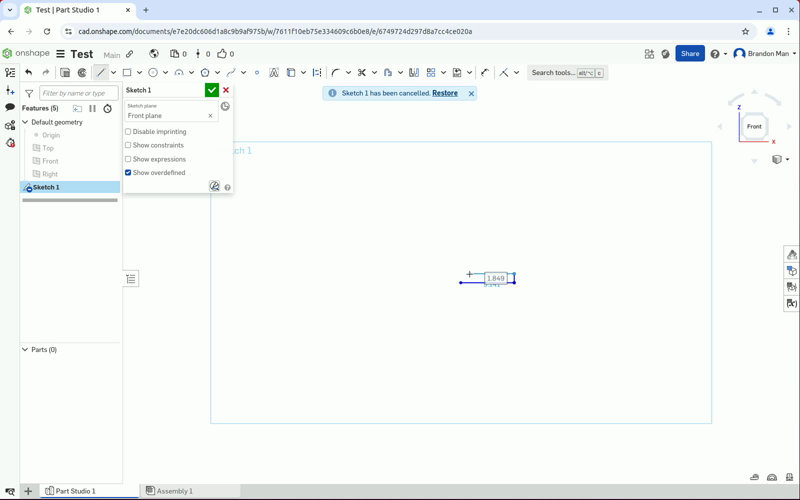
click(469, 273)
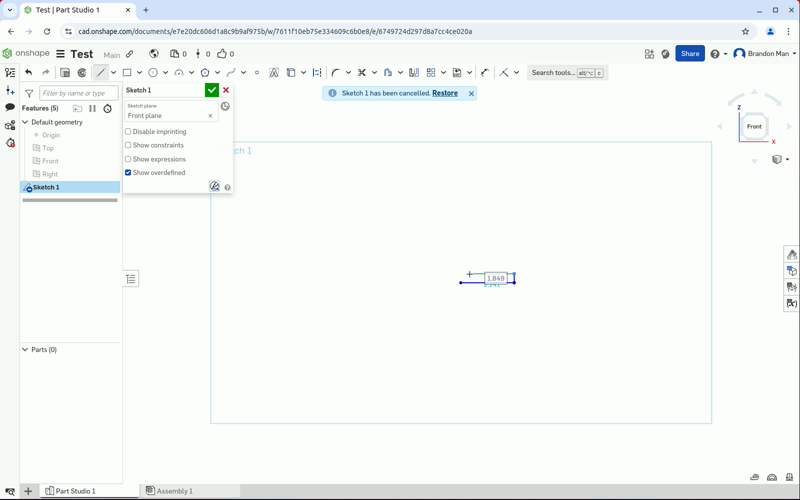
key_up(shift)
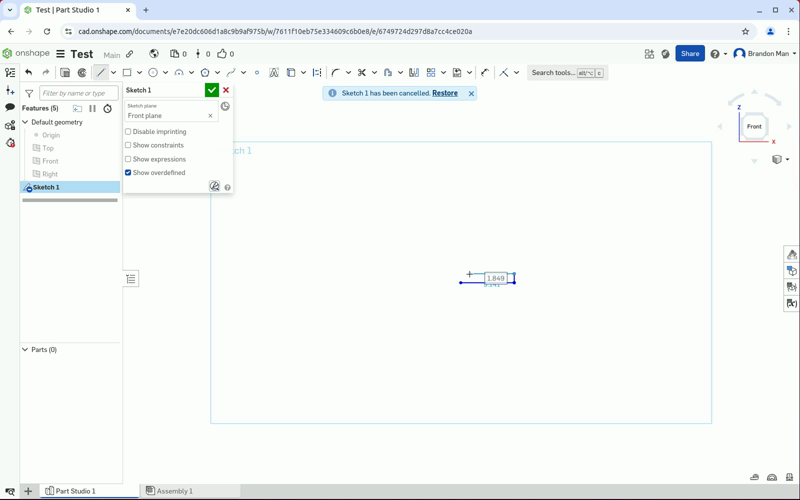
key_down(shift)
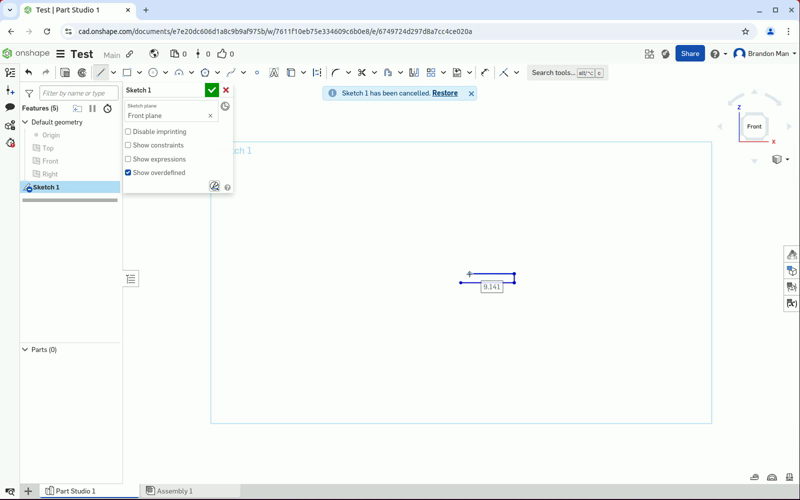
mouse_move(499, 273)
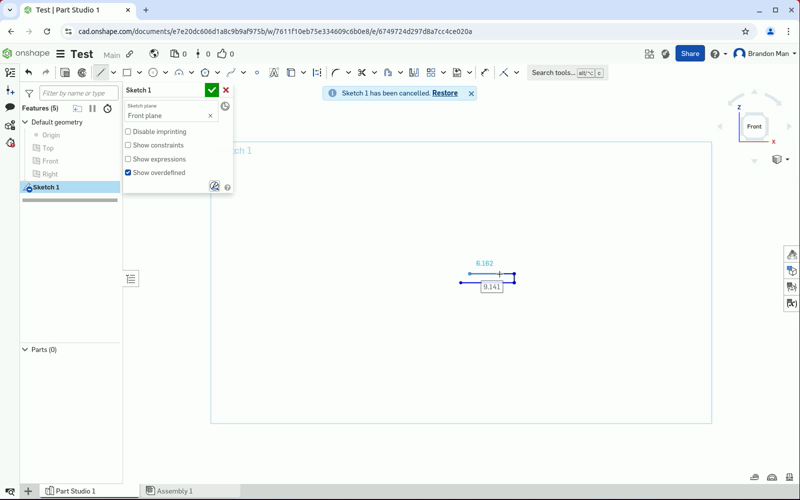
mouse_move(469, 264)
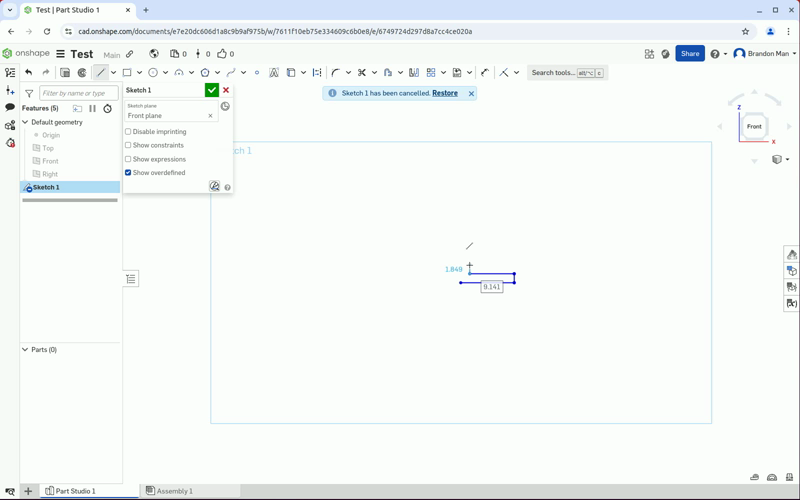
click(469, 264)
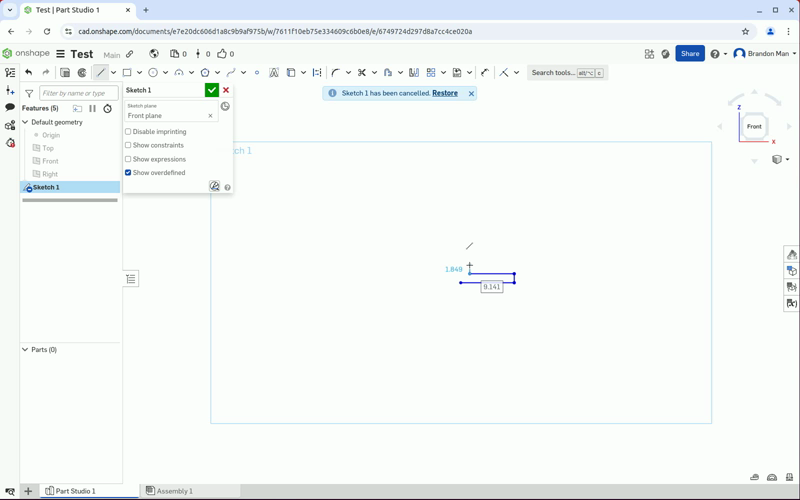
key_up(shift)
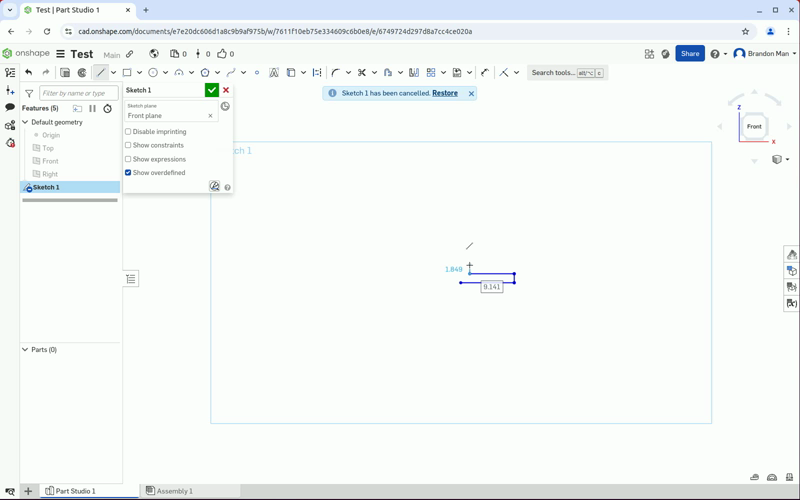
key_down(shift)
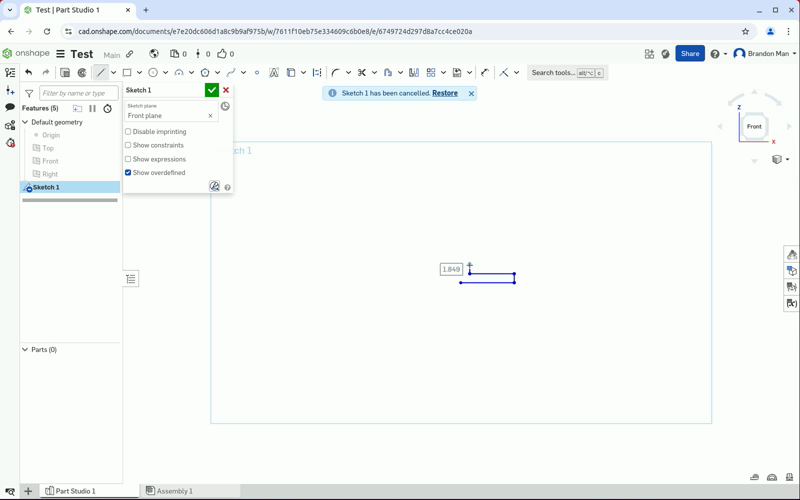
mouse_move(499, 264)
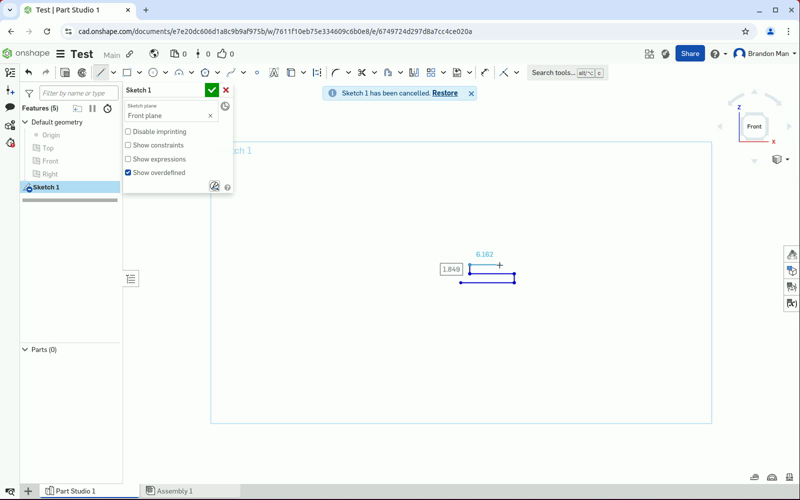
mouse_move(460, 264)
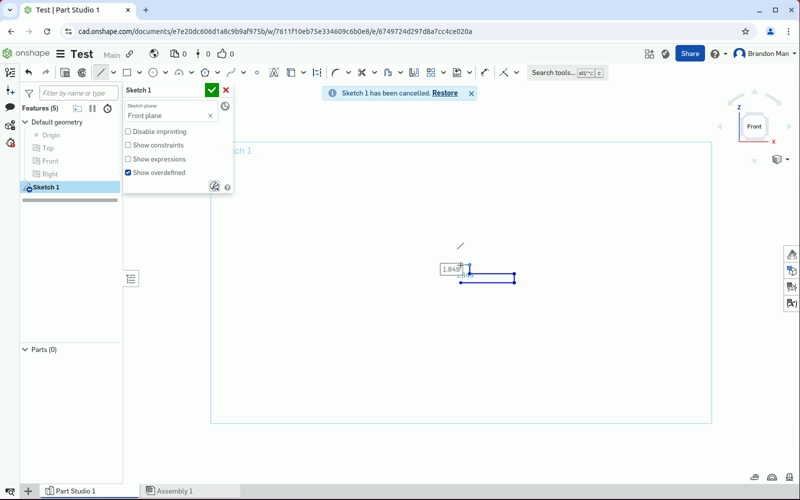
click(460, 264)
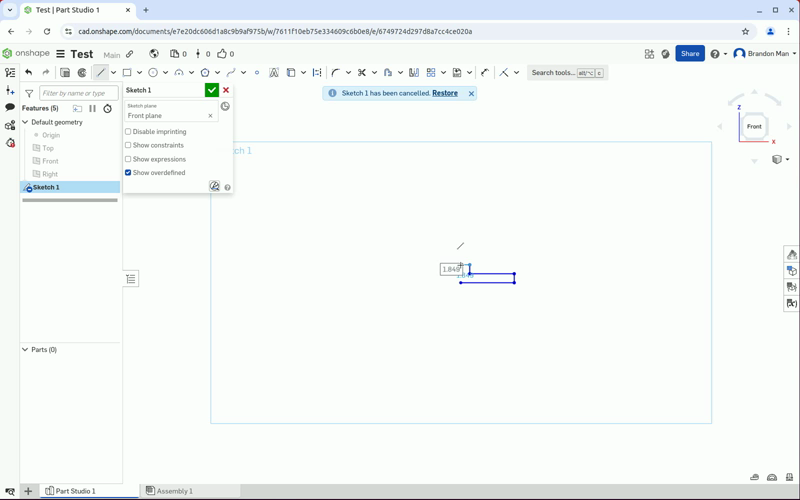
key_up(shift)
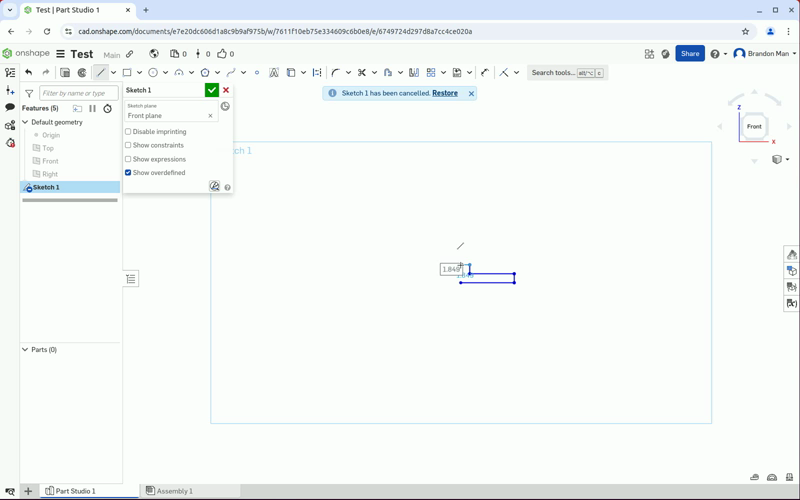
mouse_move(490, 264)
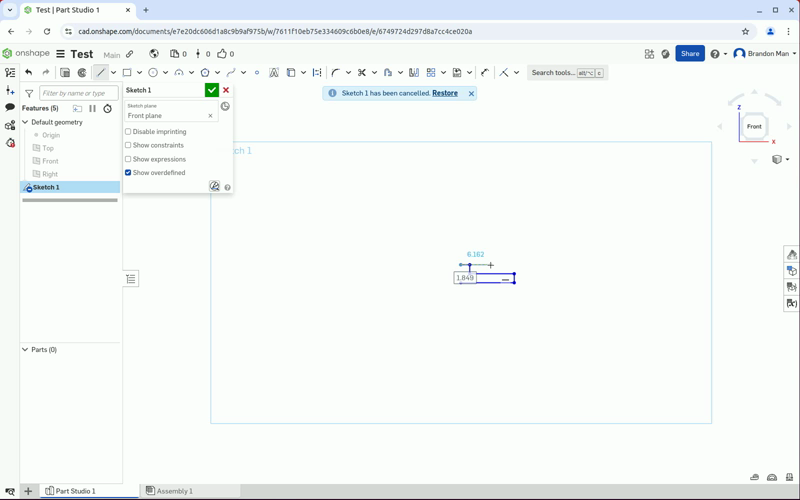
key_down(shift)
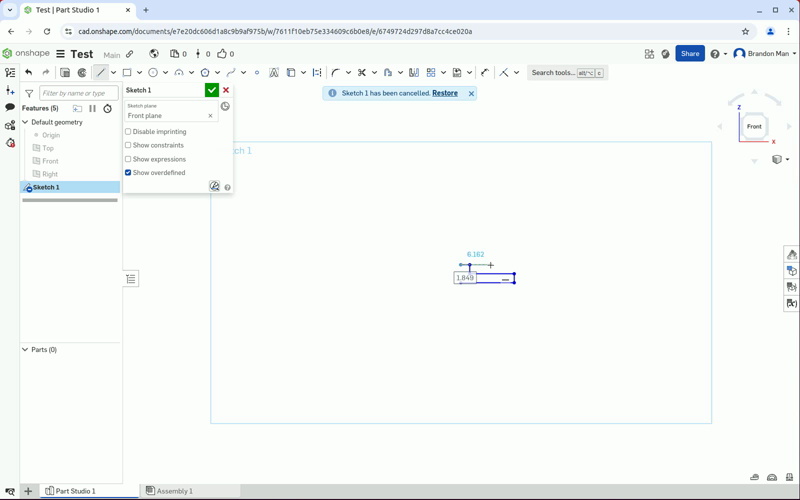
mouse_move(460, 282)
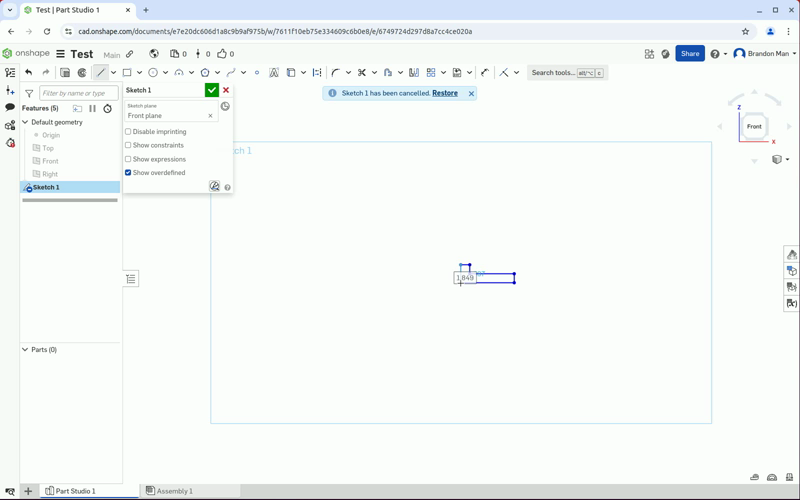
key_up(shift)
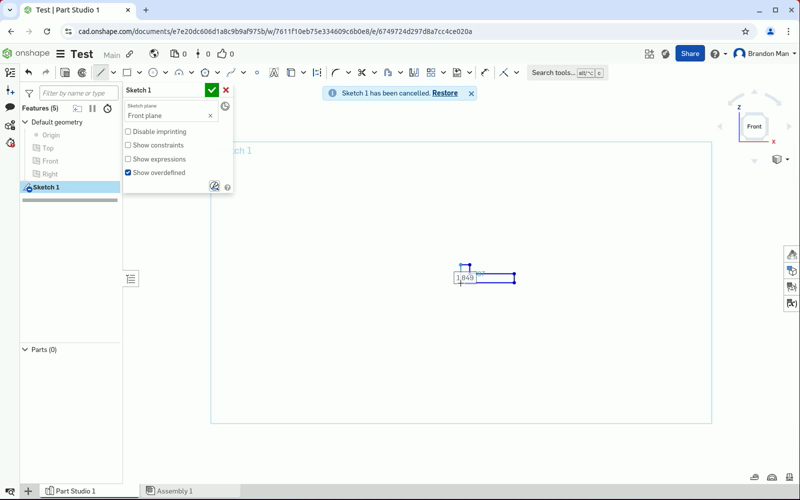
click(460, 282)
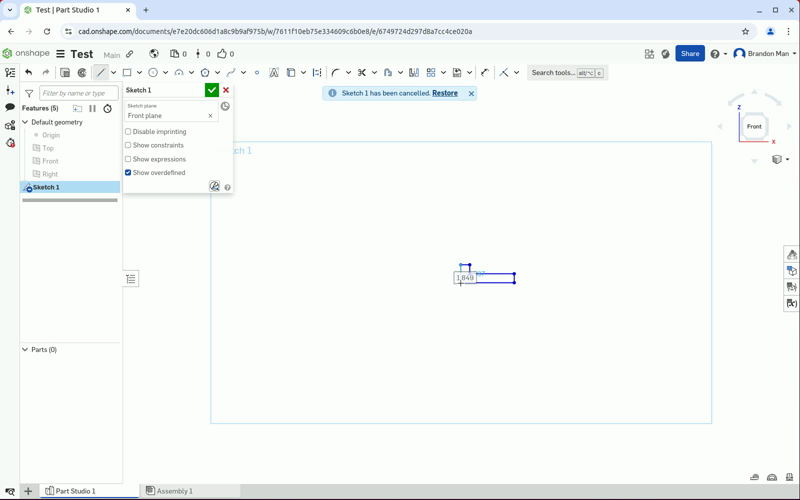
key(esc)
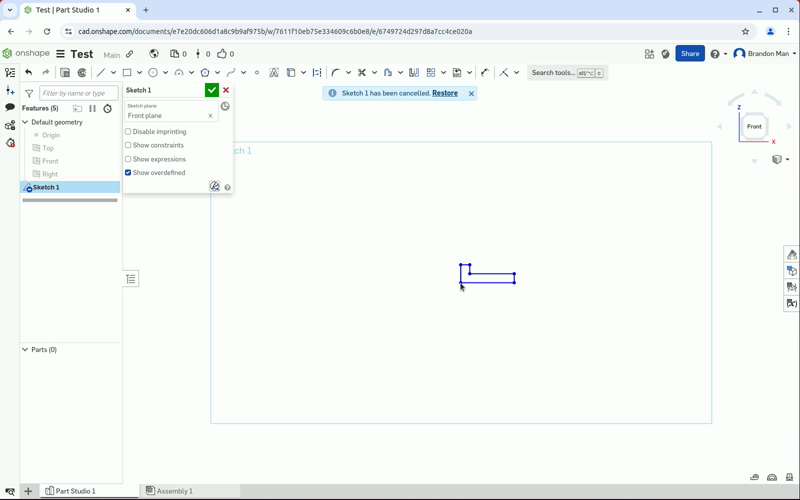
mouse_move(502, 274)
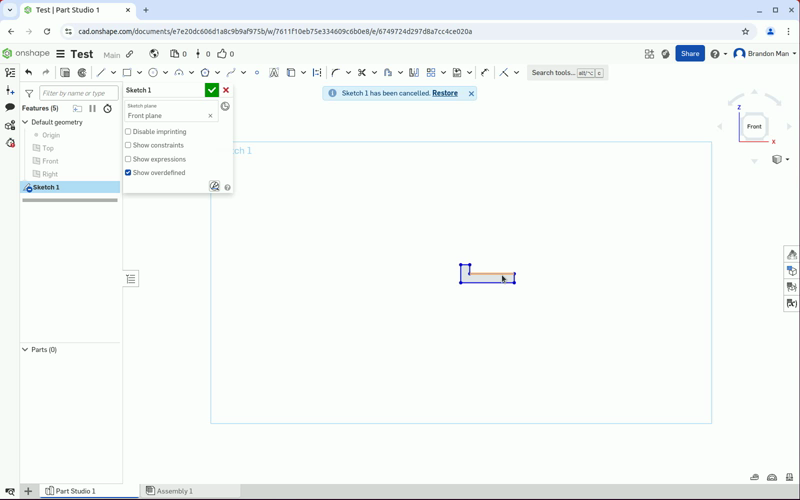
scroll(6)
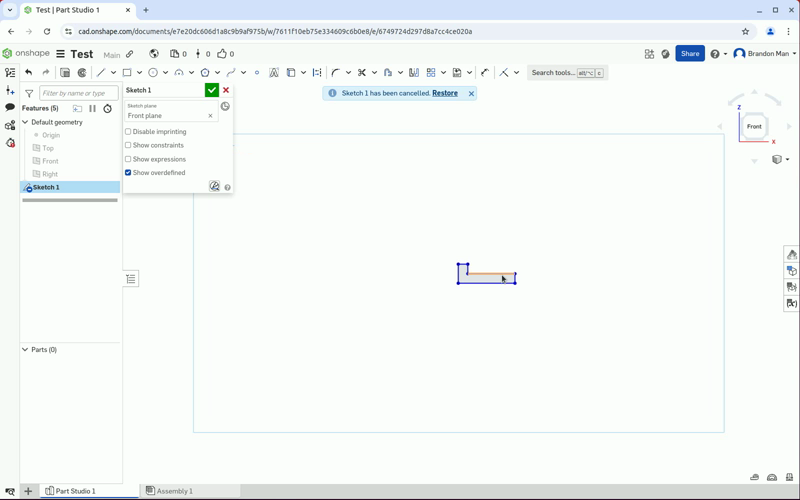
scroll(6)
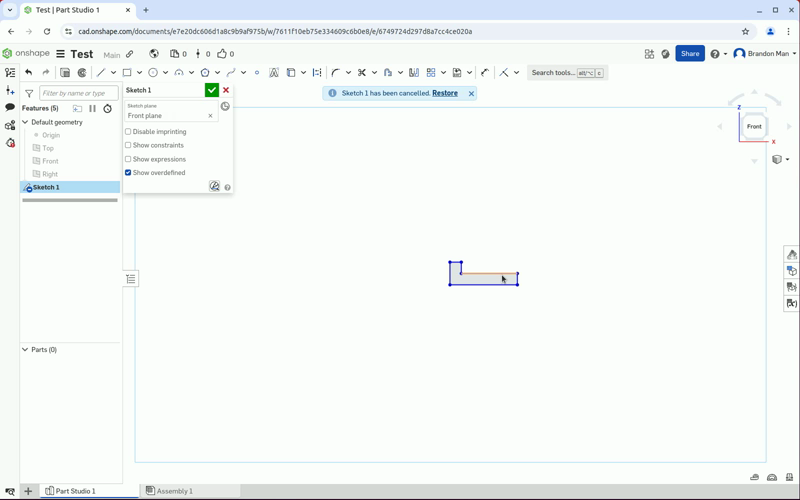
scroll(6)
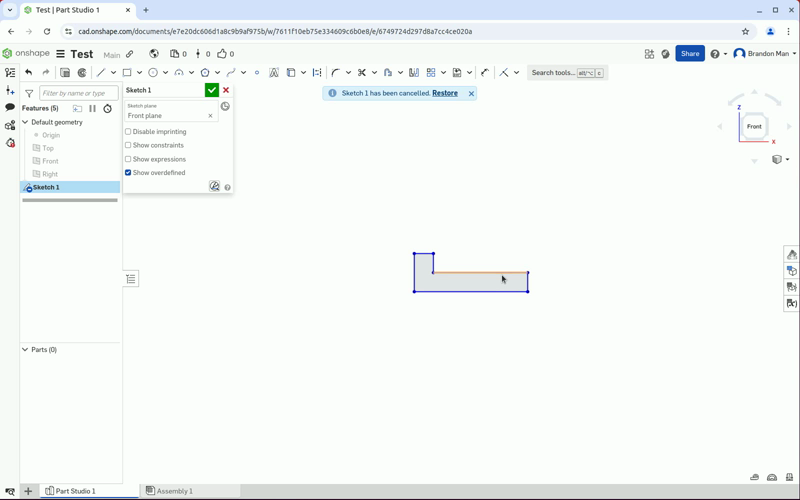
scroll(6)
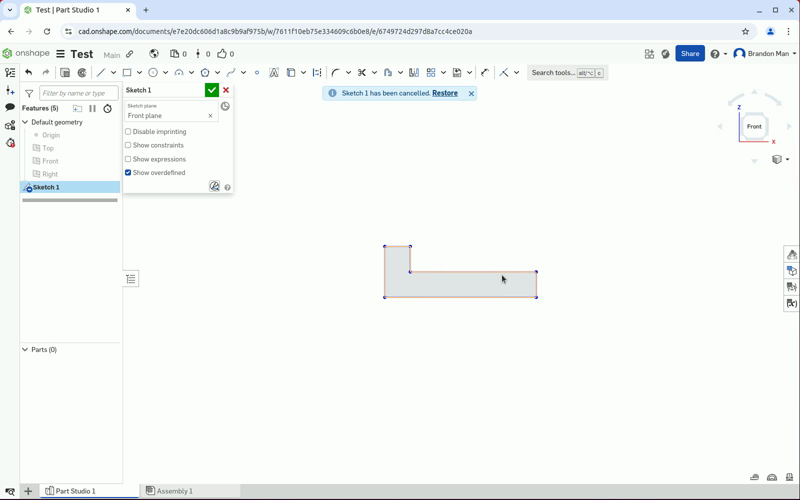
scroll(6)
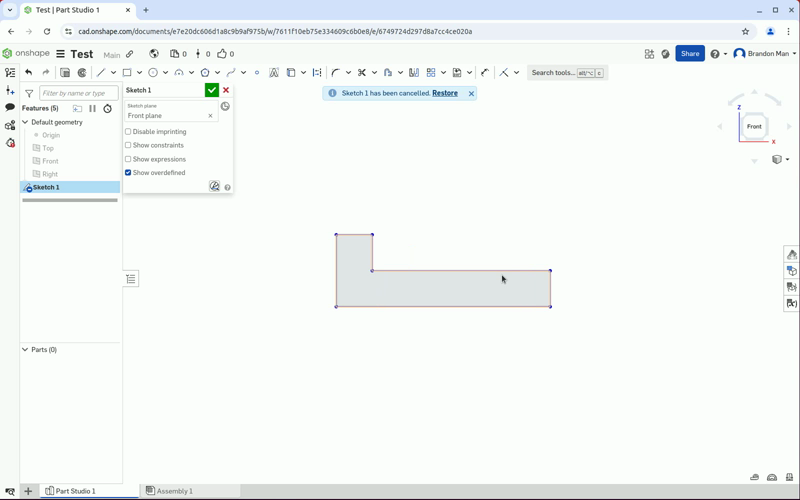
scroll(6)
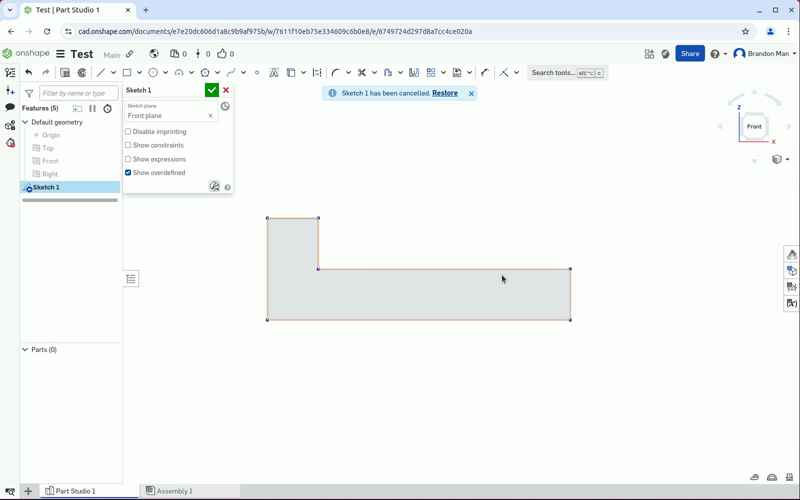
scroll(6)
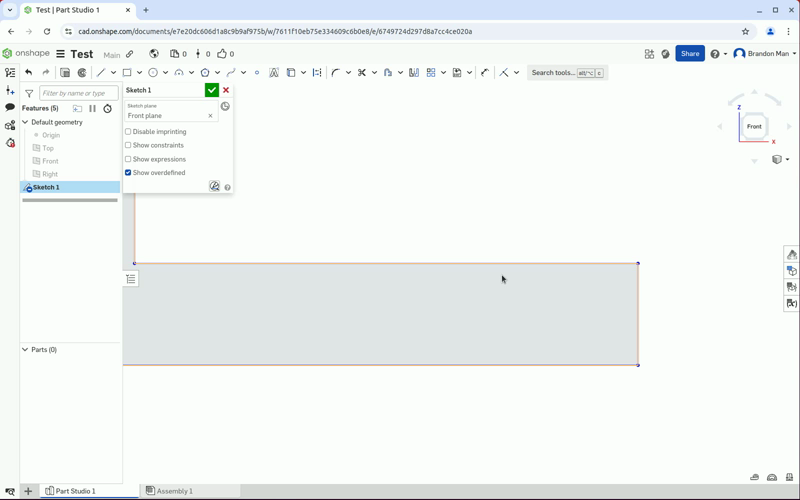
click(502, 274)
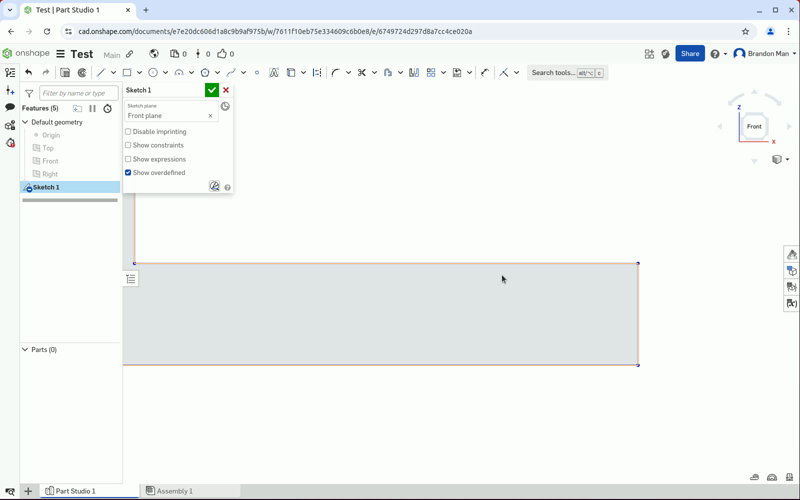
scroll(-6)
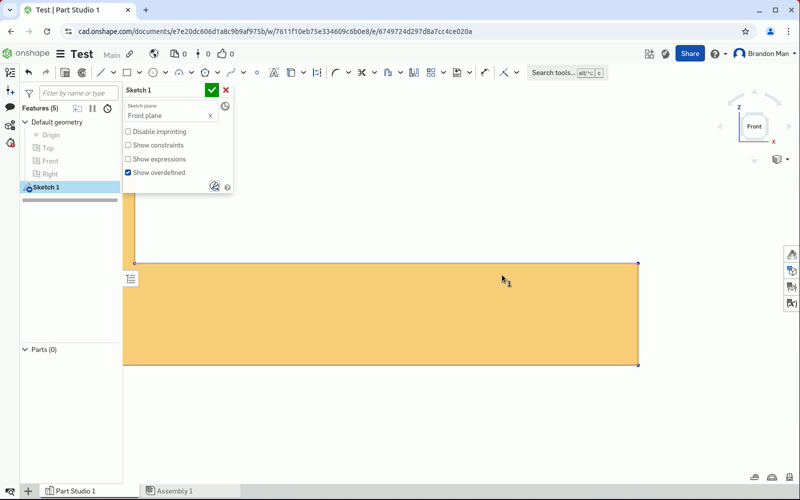
scroll(-6)
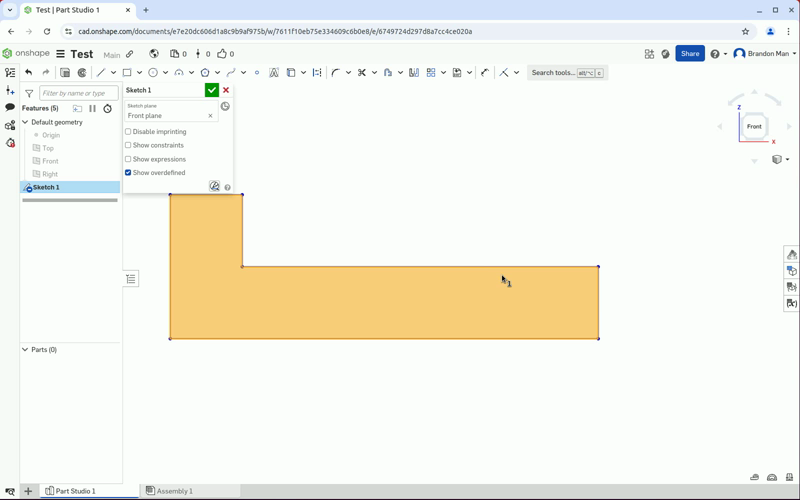
scroll(-6)
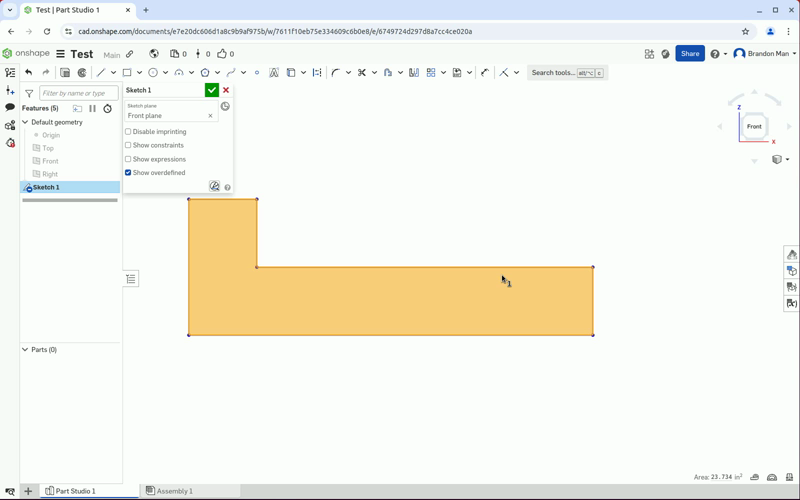
scroll(-6)
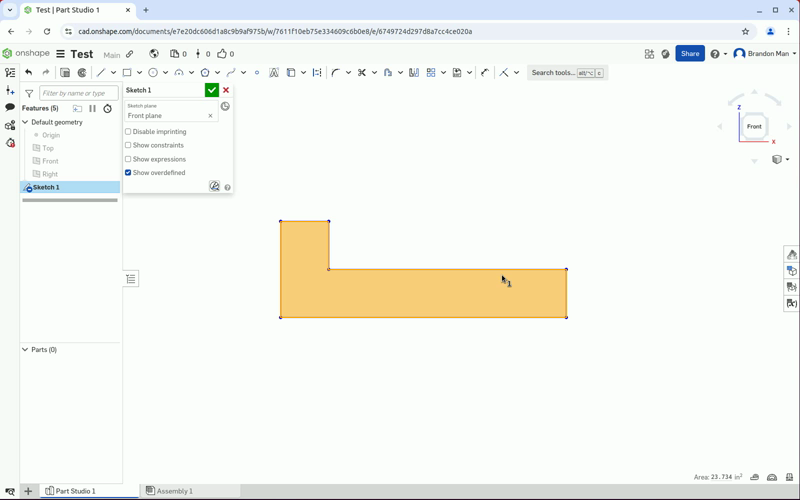
scroll(-6)
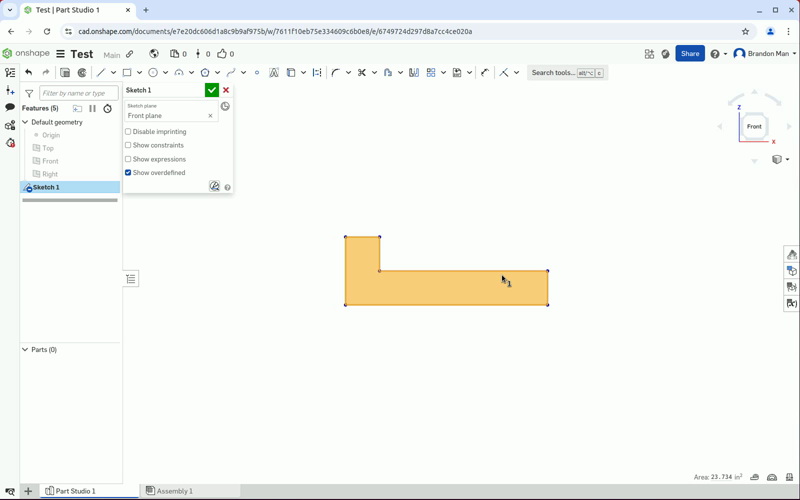
scroll(-6)
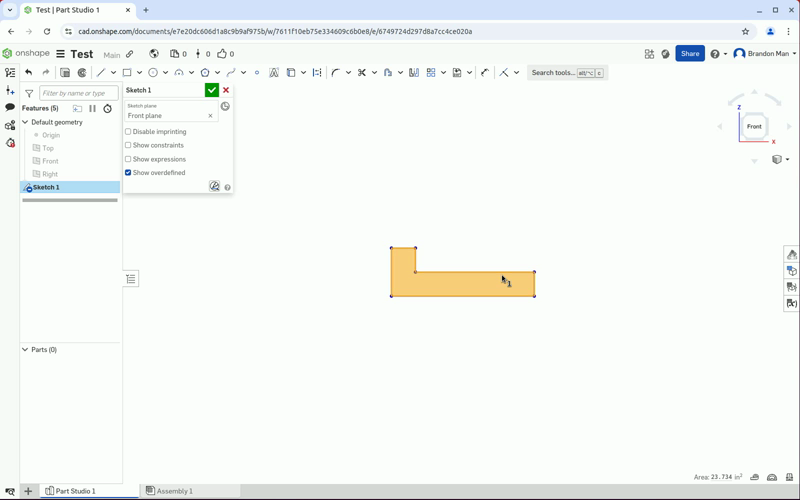
scroll(-6)
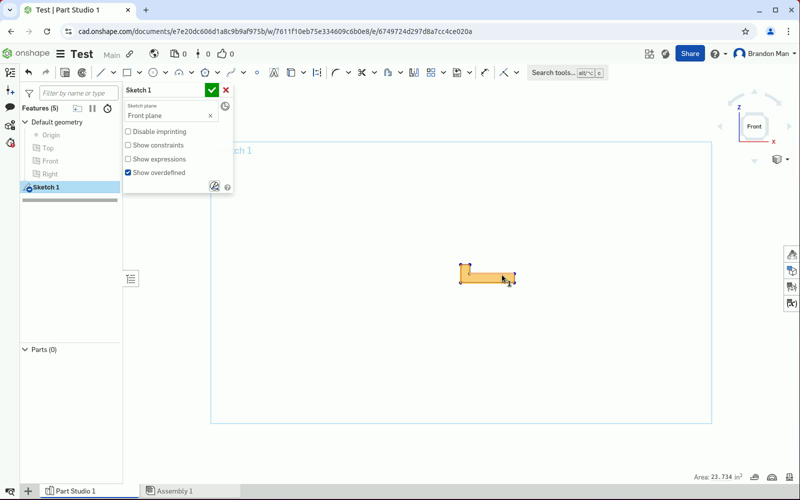
mouse_move(73, 352)
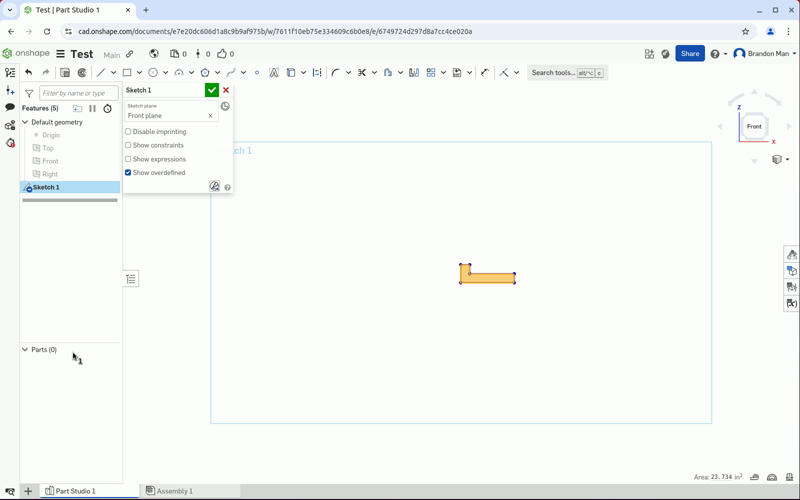
key(shift+y)
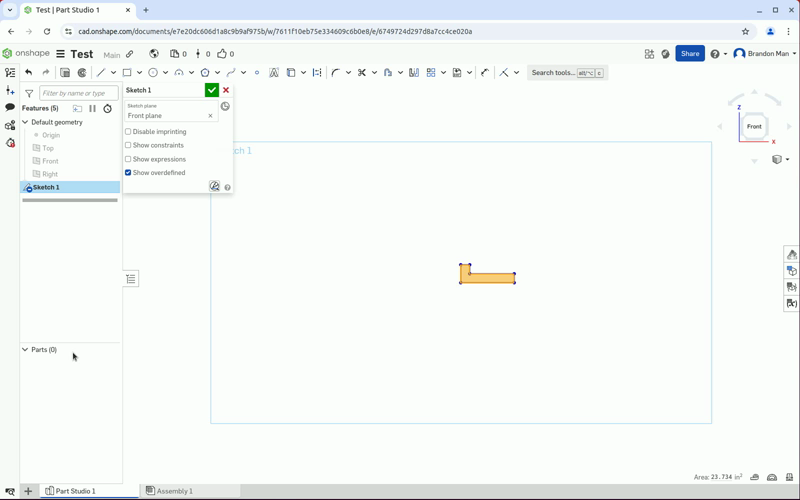
key(shift+e)
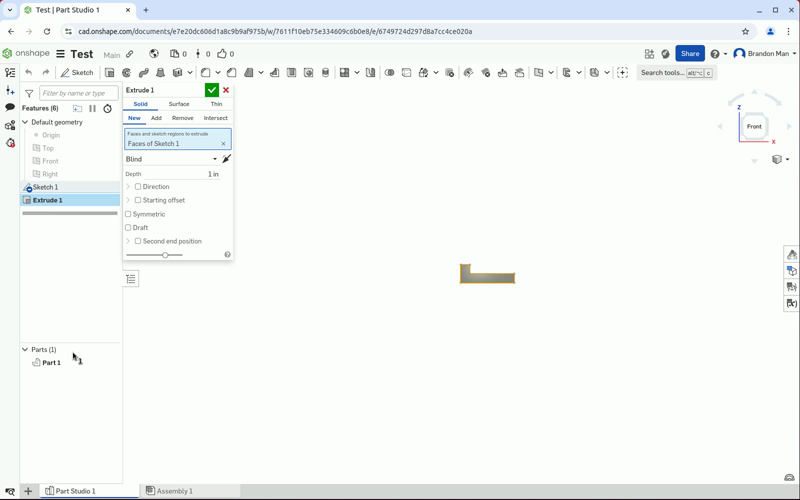
mouse_move(143, 106)
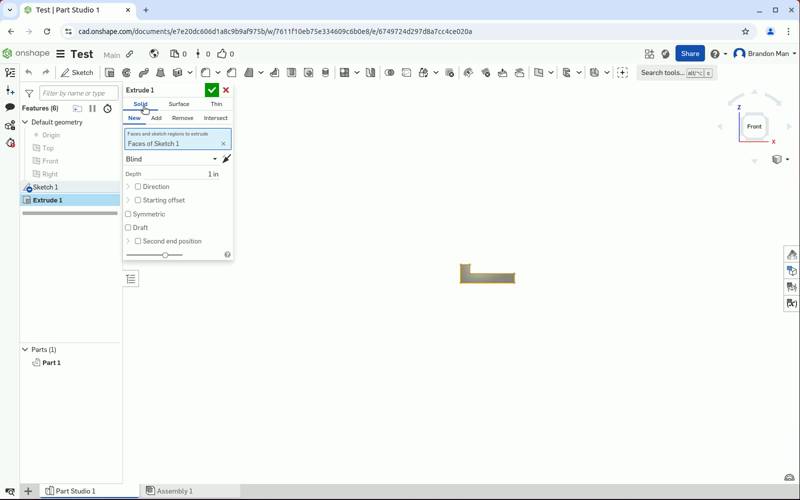
click(143, 106)
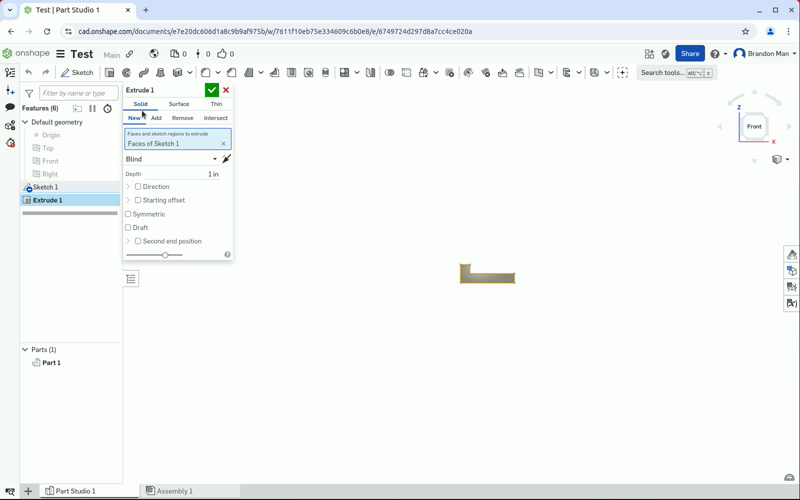
mouse_move(137, 120)
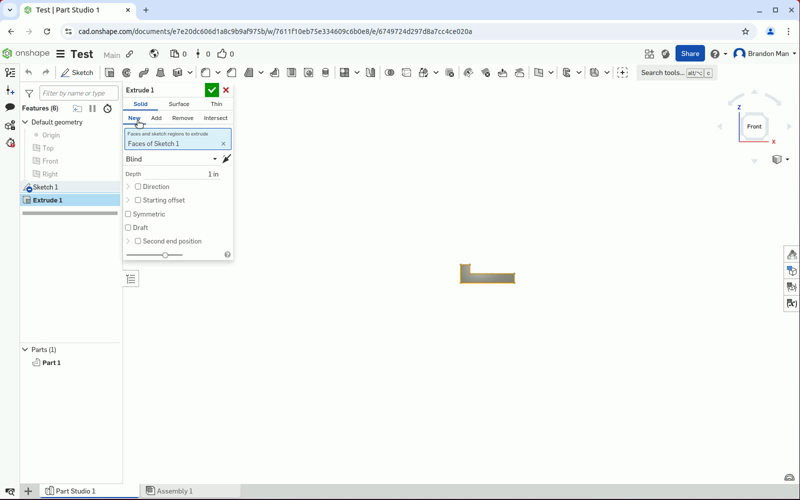
click(137, 120)
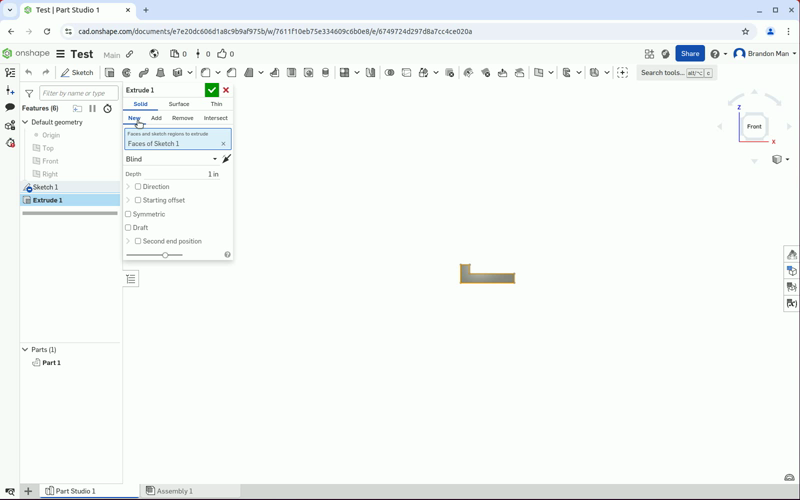
key(tab, 4)
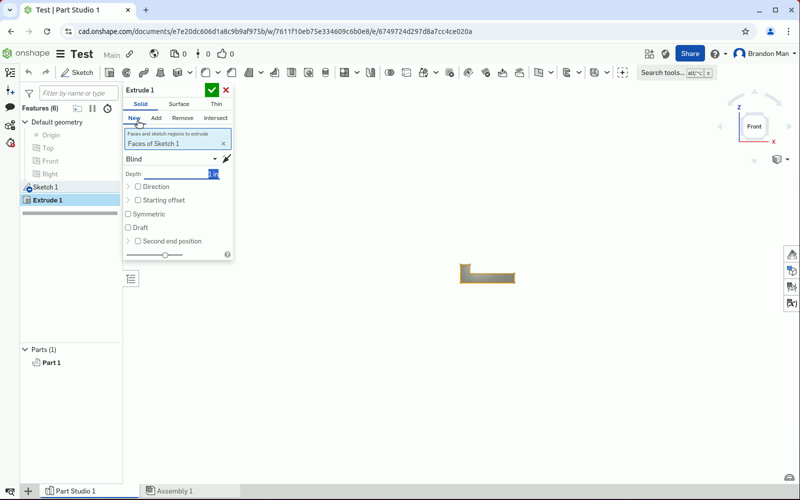
text(5.296)
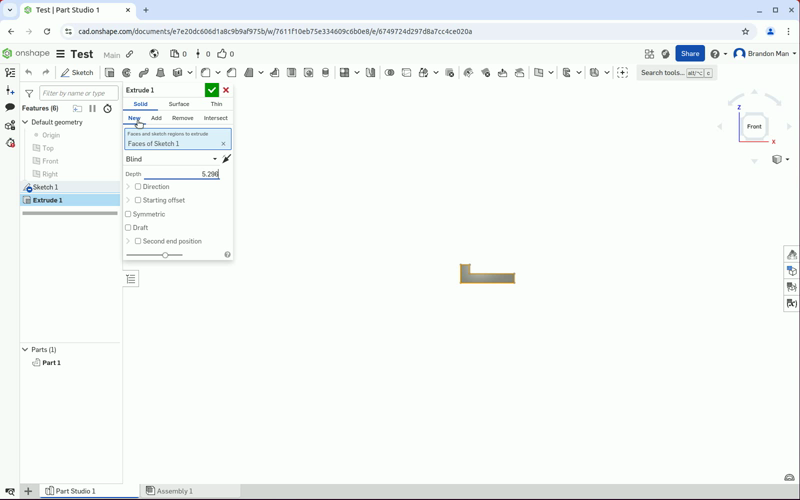
key(enter)
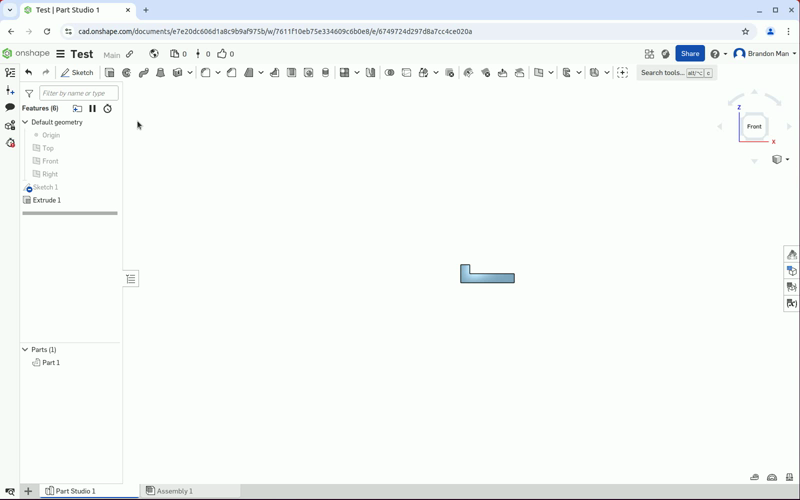
key(shift+h)
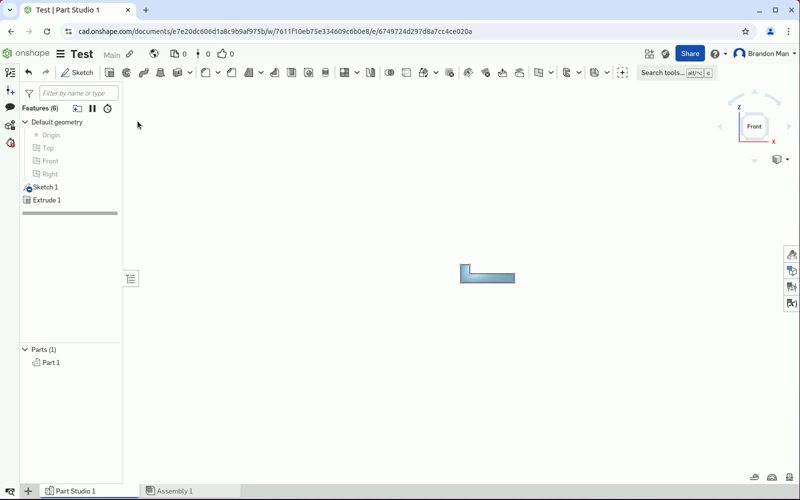
key(shift+h)
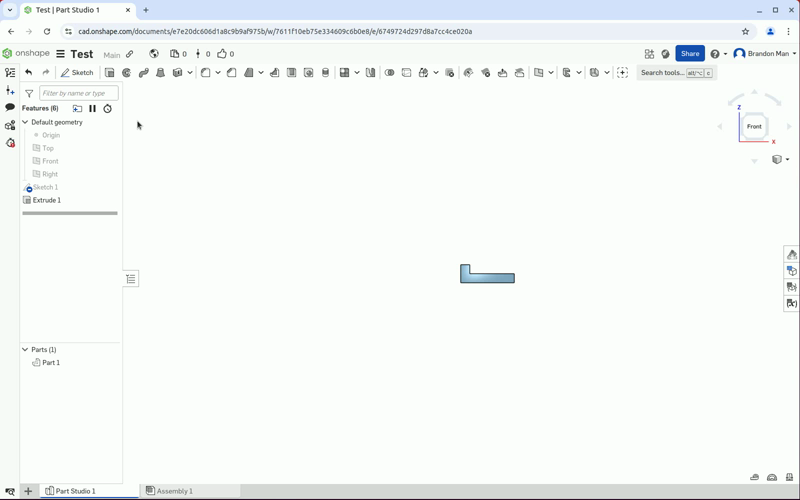
mouse_move(73, 189)
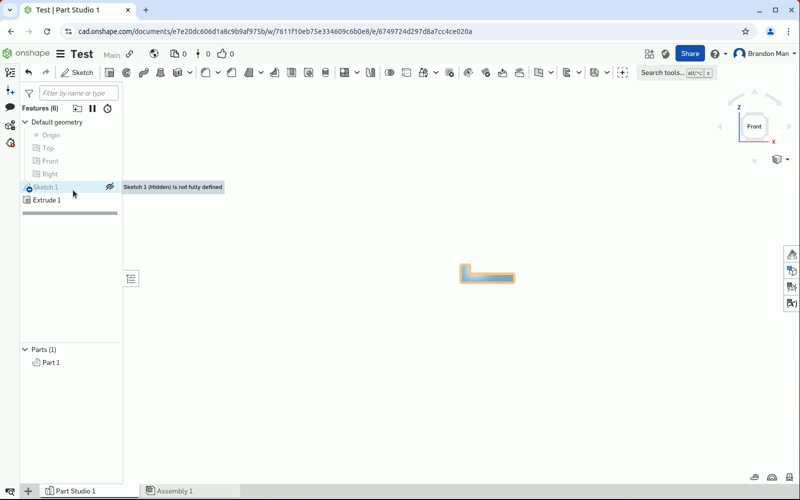
click(73, 189)
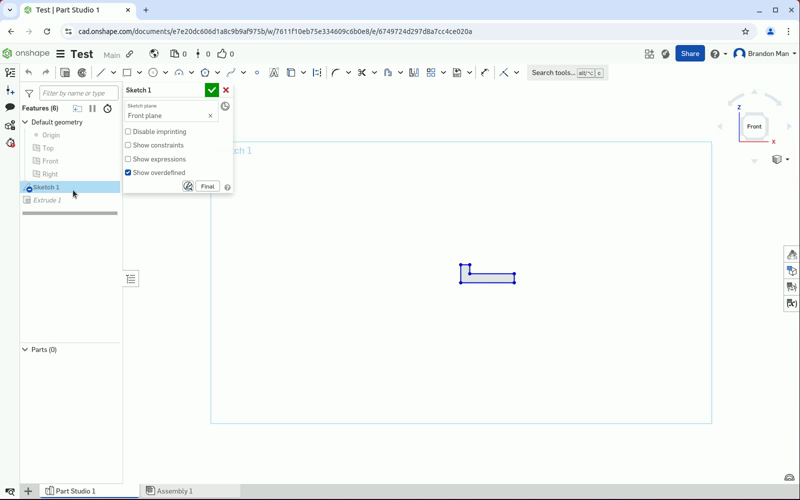
mouse_move(229, 92)
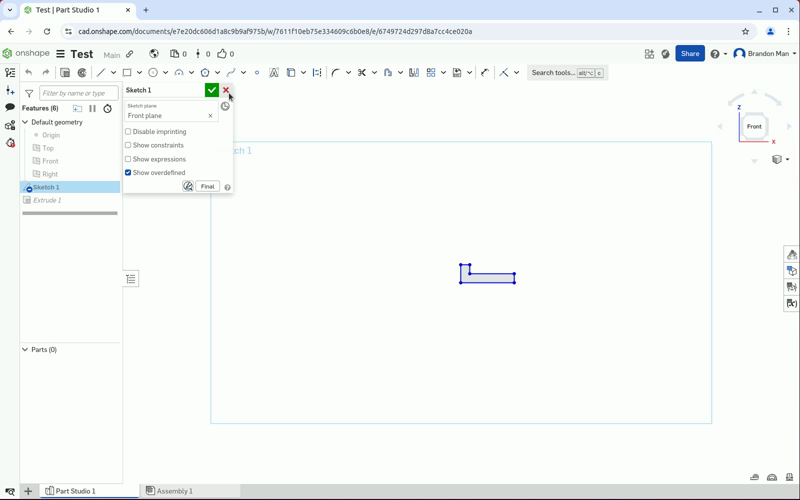
click(229, 92)
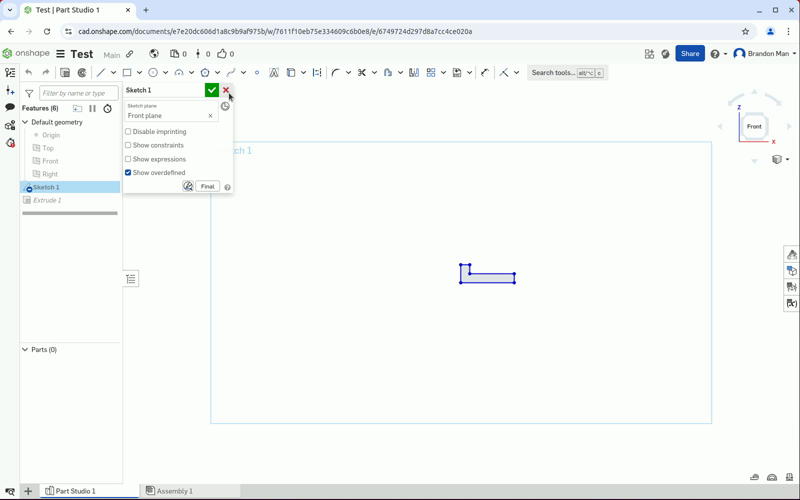
key(shift+s)
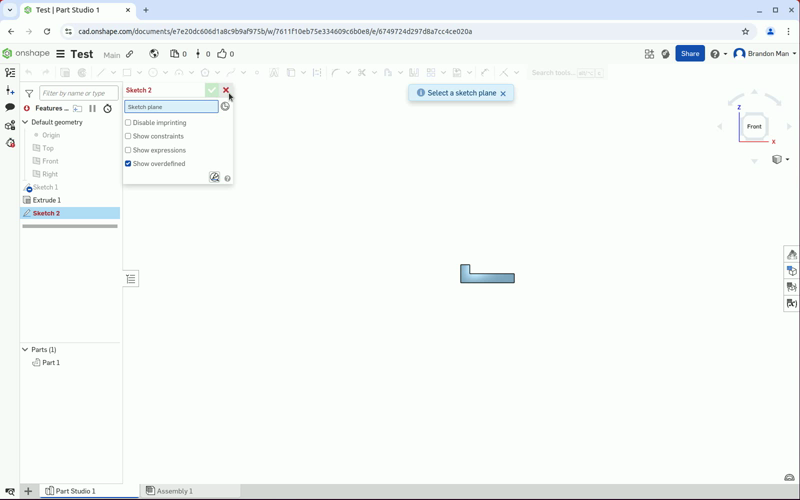
mouse_move(73, 163)
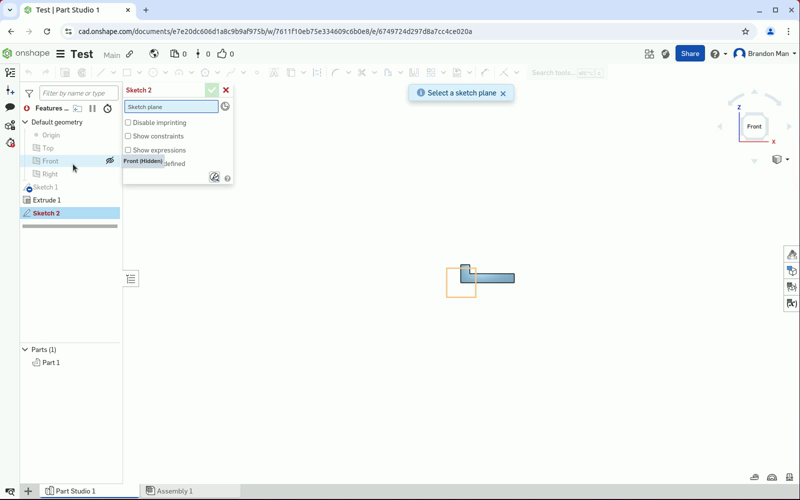
click(73, 163)
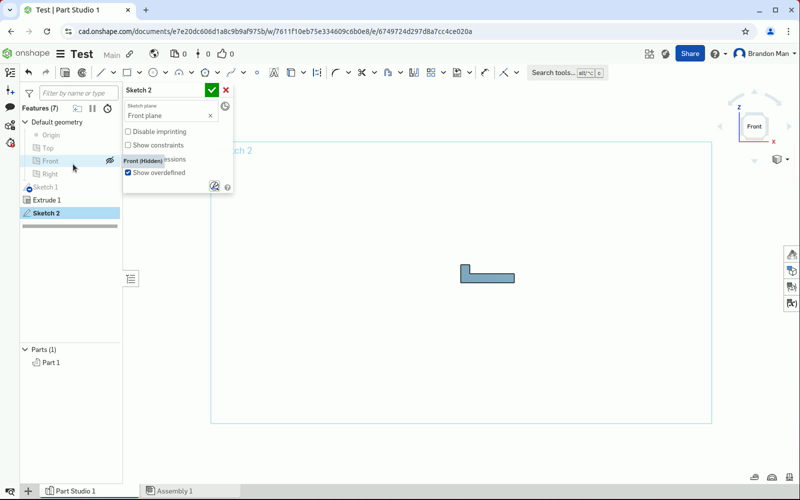
mouse_move(73, 352)
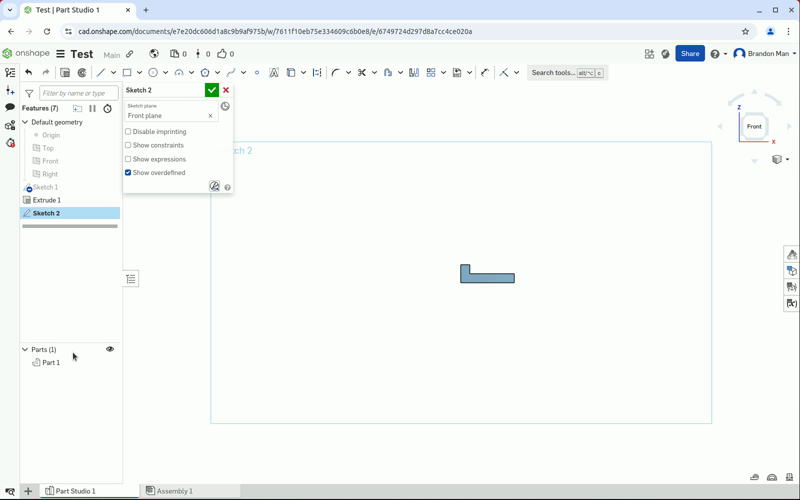
key(y)
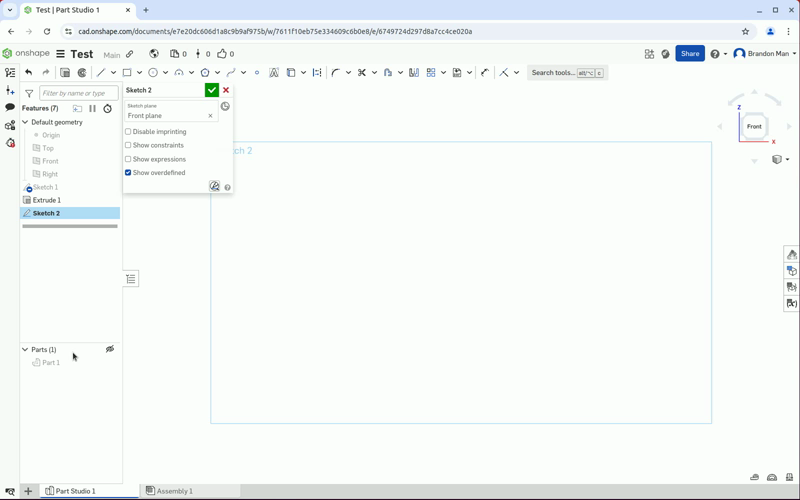
key(l)
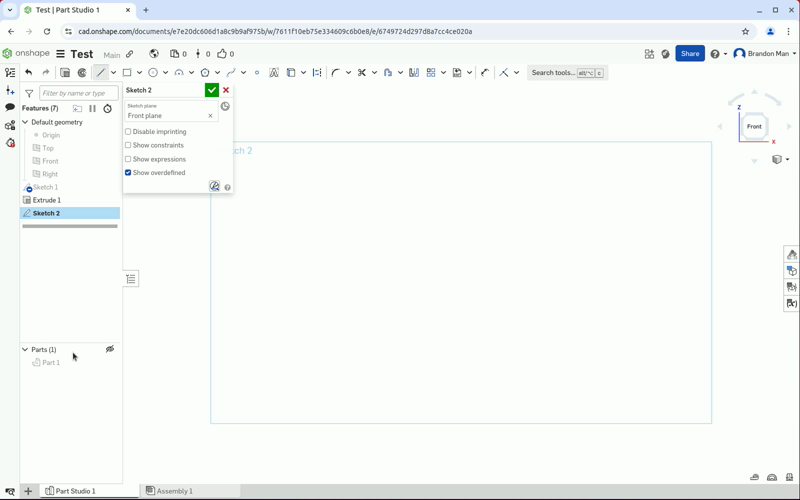
key_down(shift)
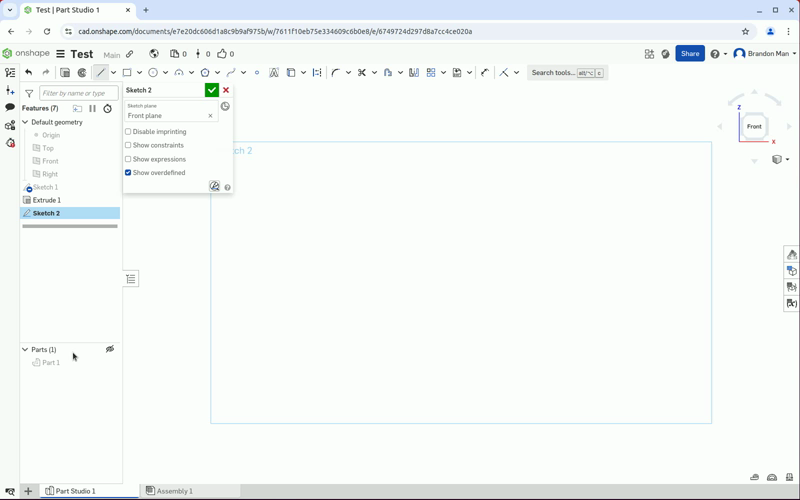
mouse_move(468, 274)
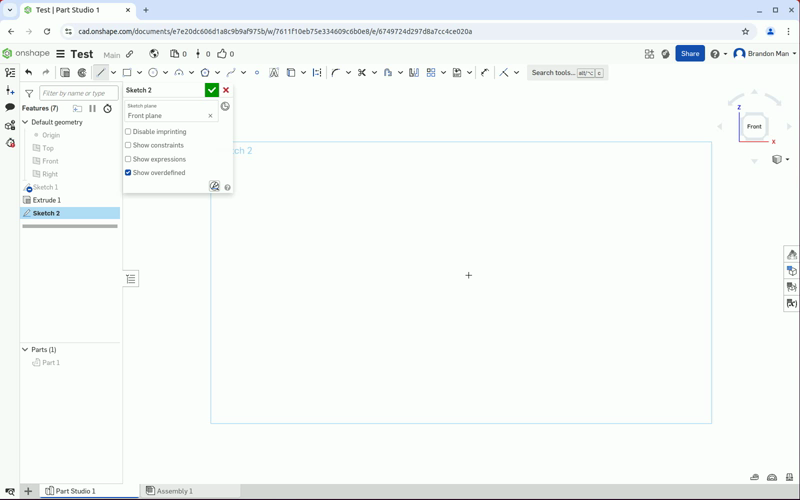
click(468, 274)
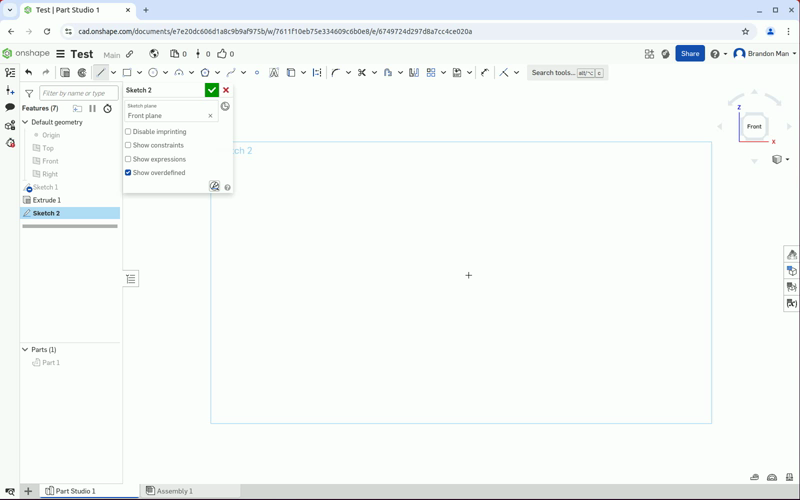
key_up(shift)
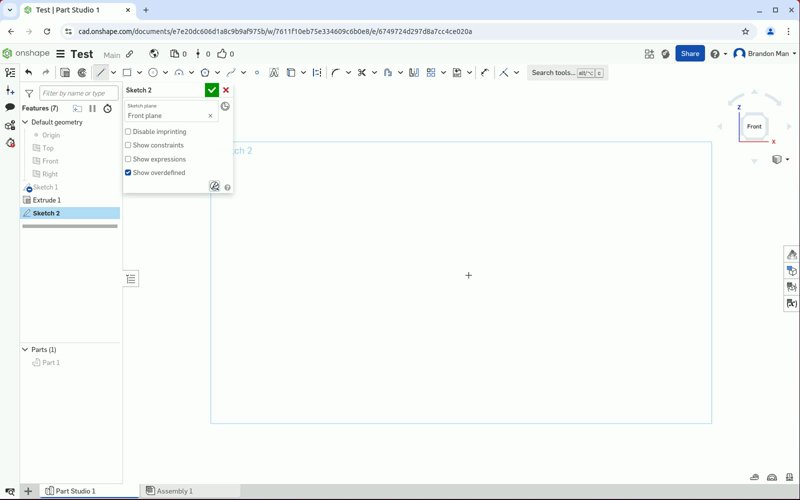
key_down(shift)
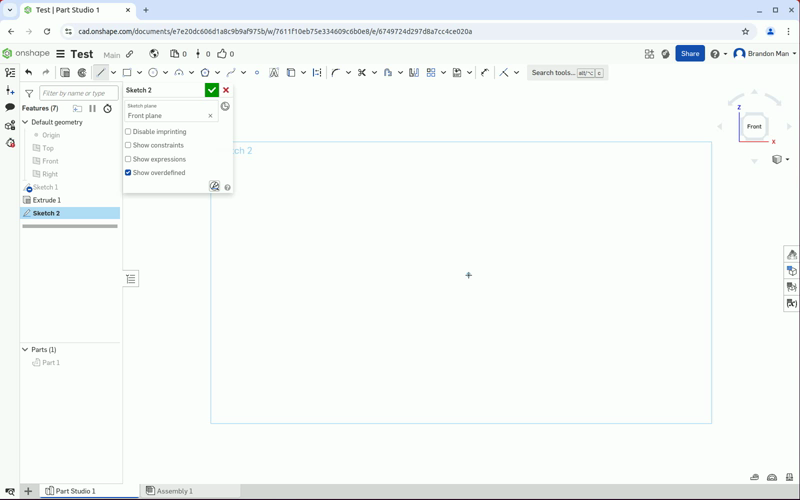
mouse_move(498, 274)
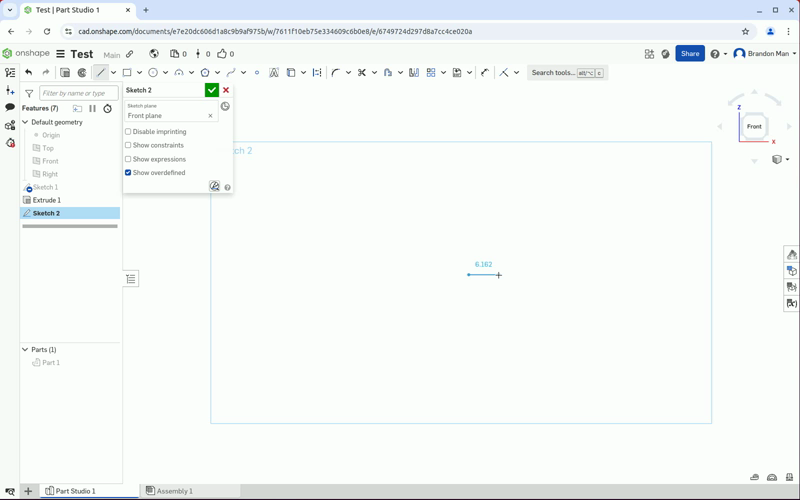
mouse_move(513, 274)
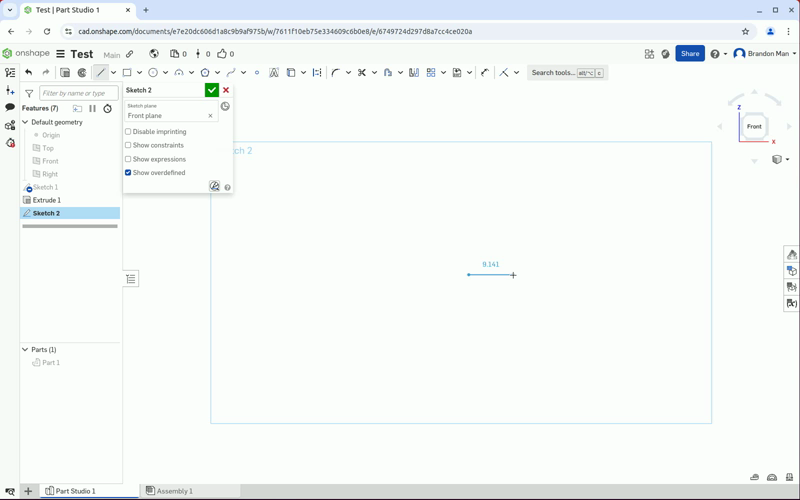
click(513, 274)
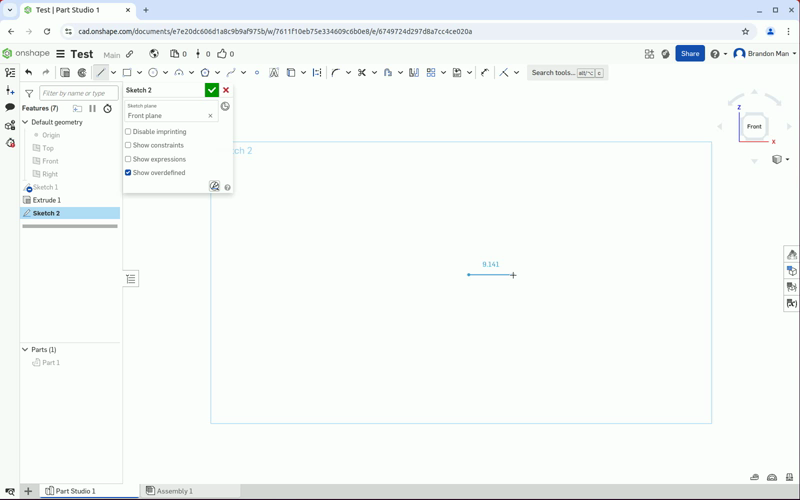
key_up(shift)
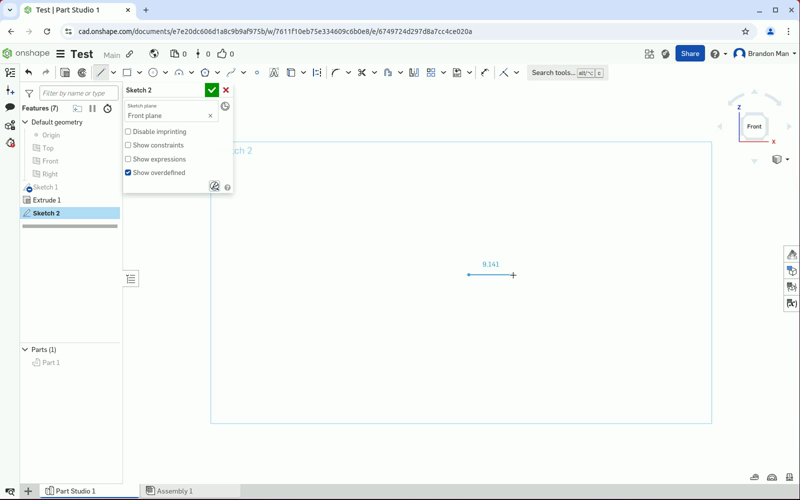
key_down(shift)
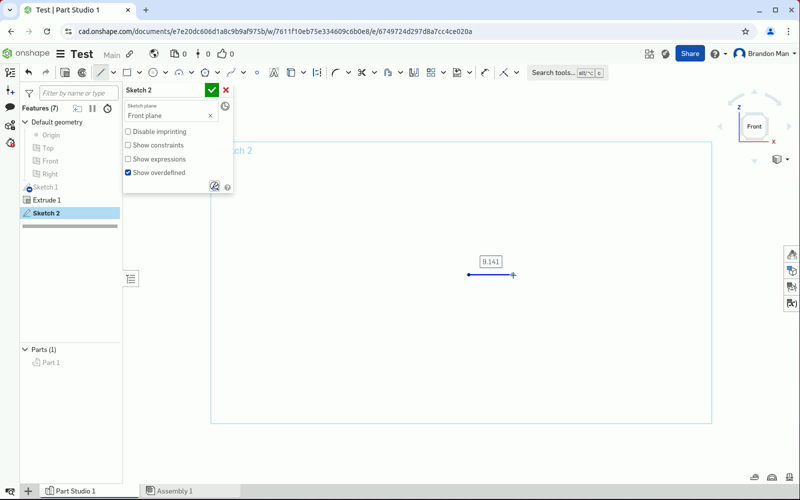
mouse_move(543, 274)
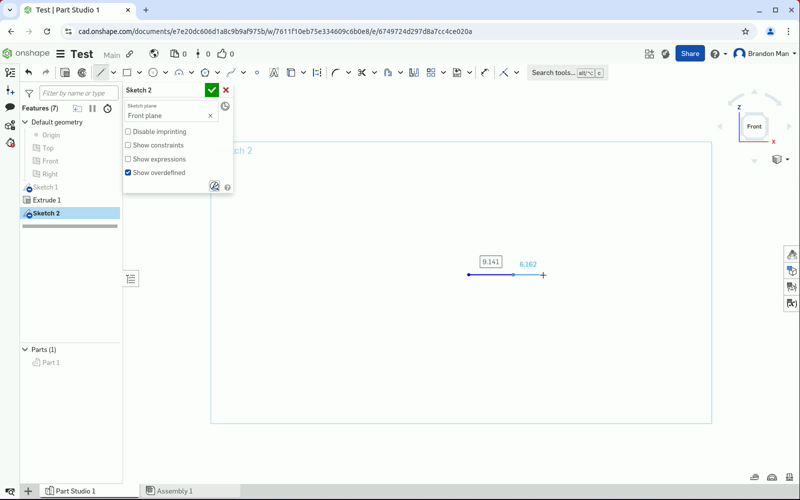
mouse_move(468, 265)
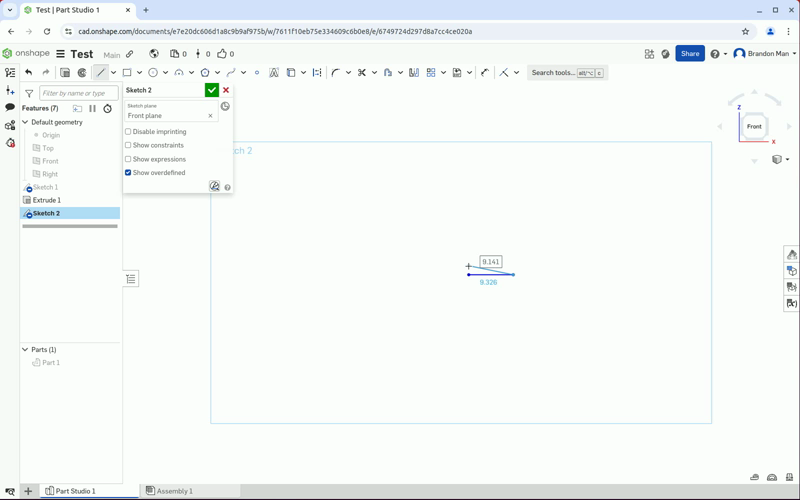
click(468, 265)
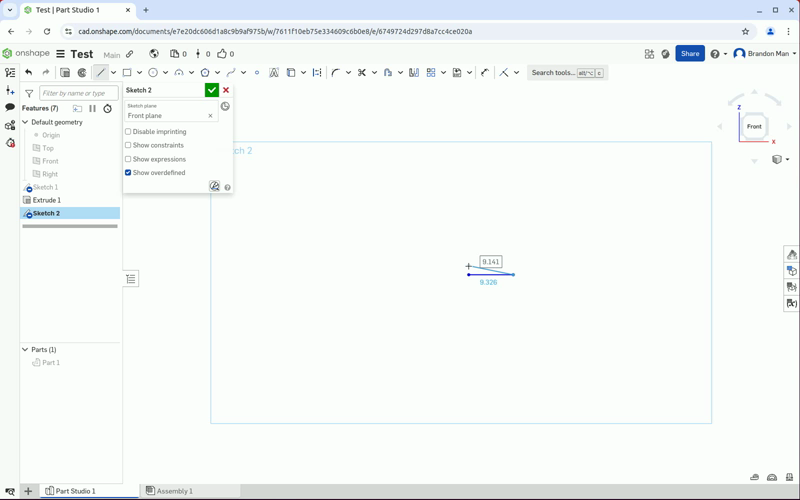
key_up(shift)
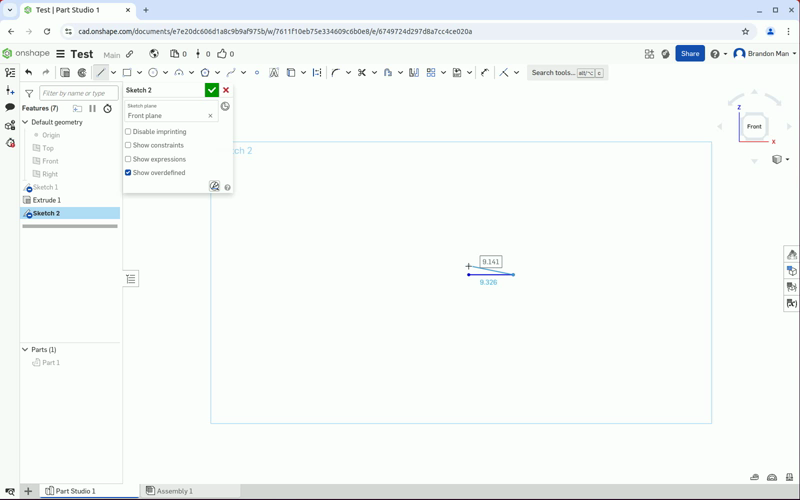
mouse_move(498, 265)
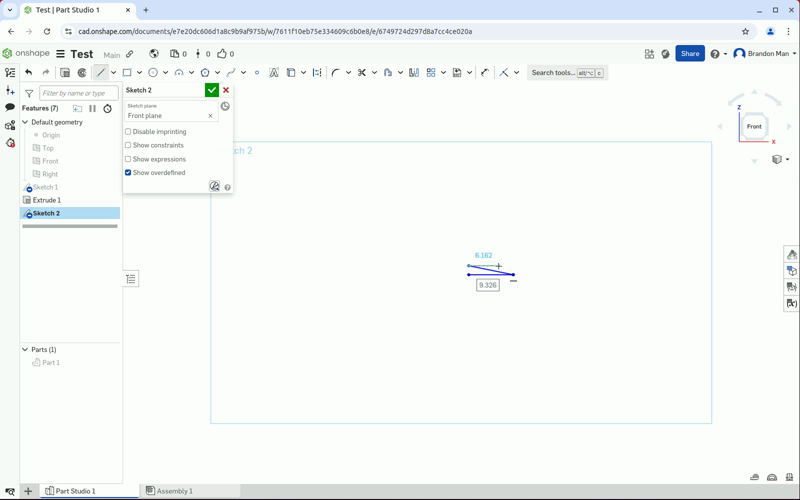
key_down(shift)
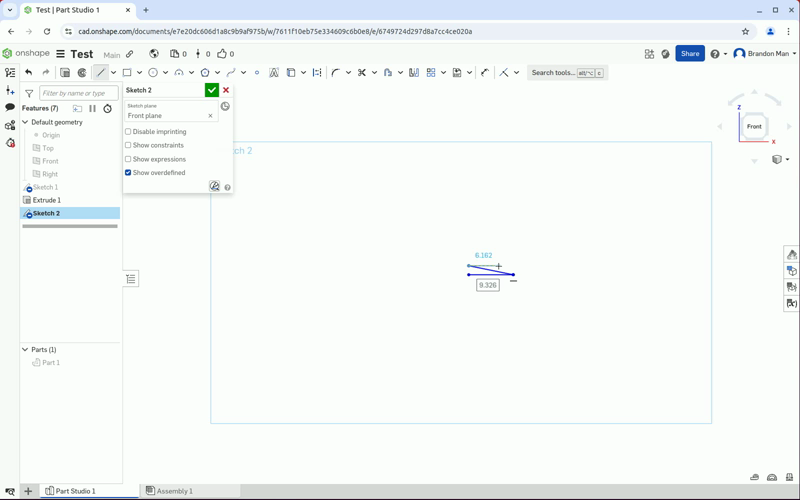
mouse_move(468, 274)
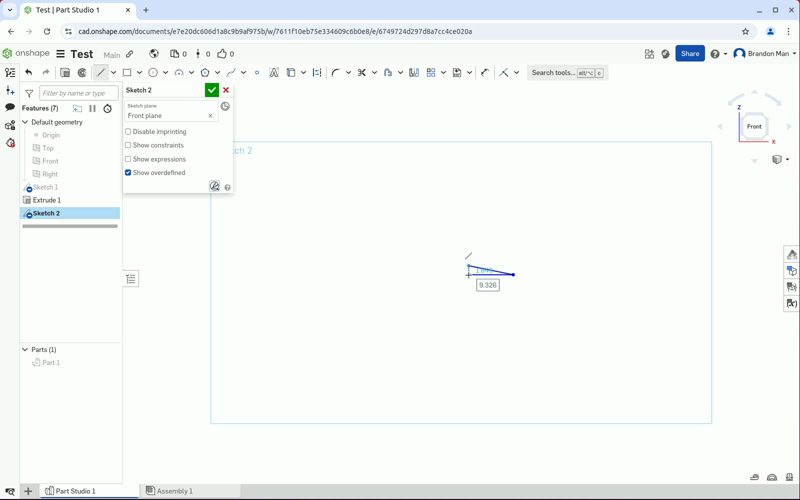
key_up(shift)
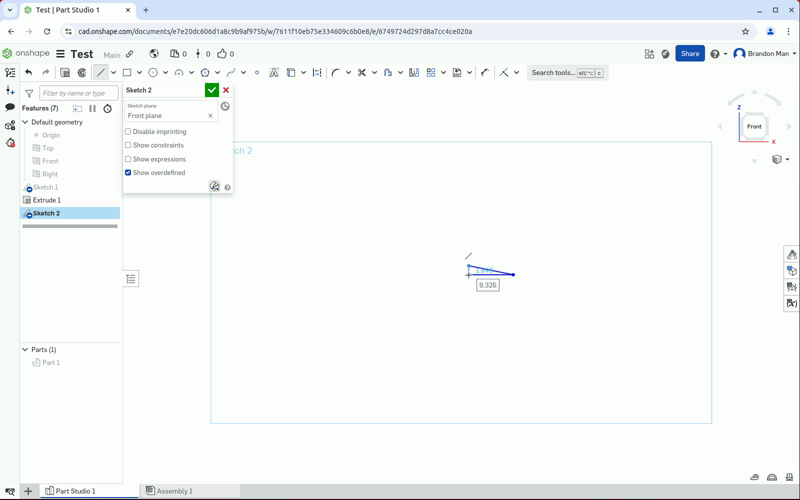
click(468, 274)
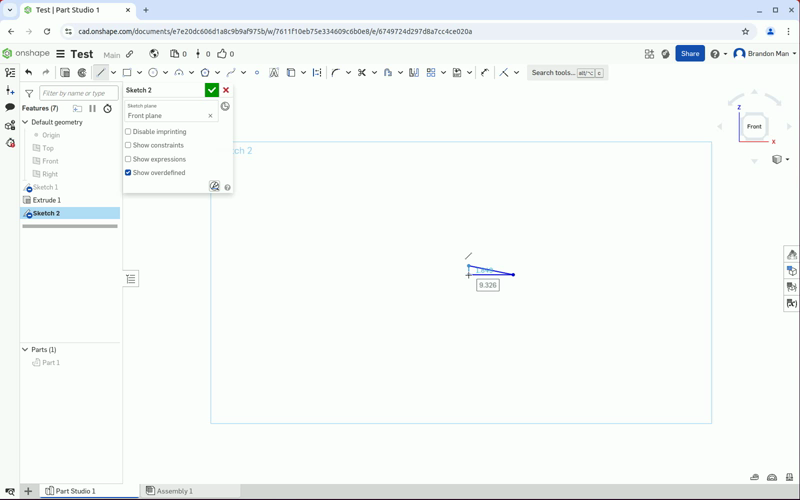
key(esc)
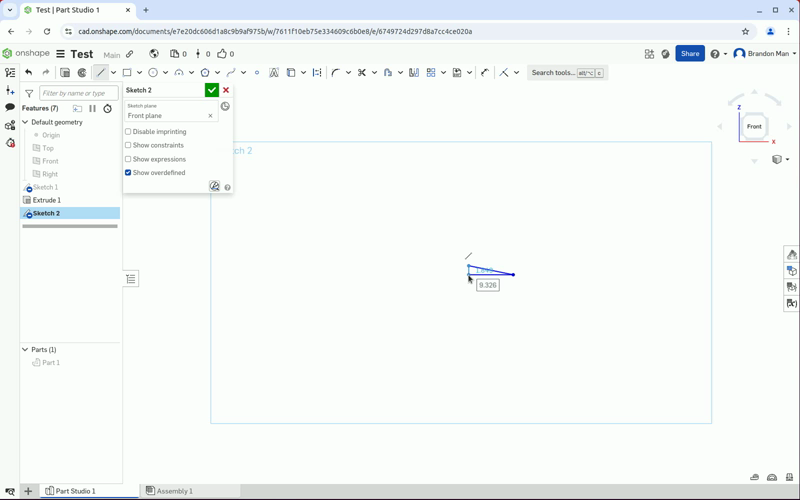
mouse_move(477, 271)
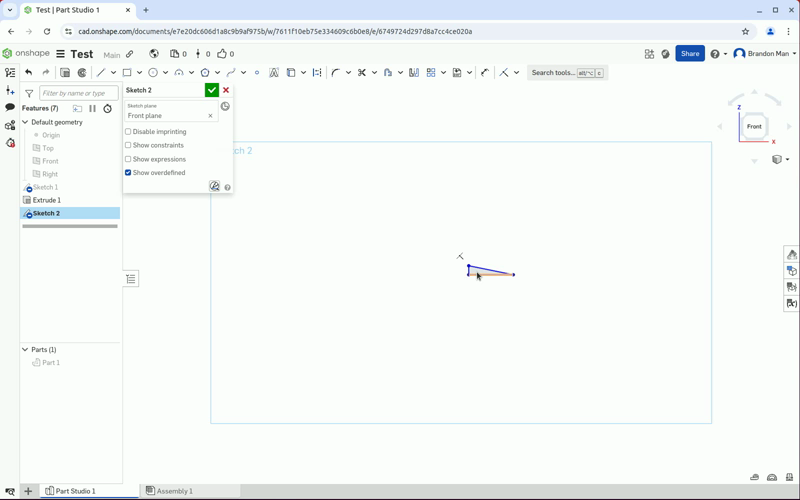
scroll(6)
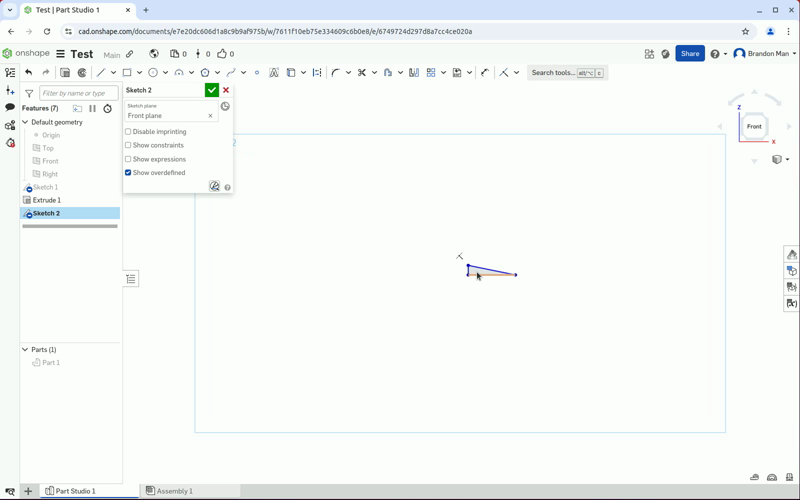
scroll(6)
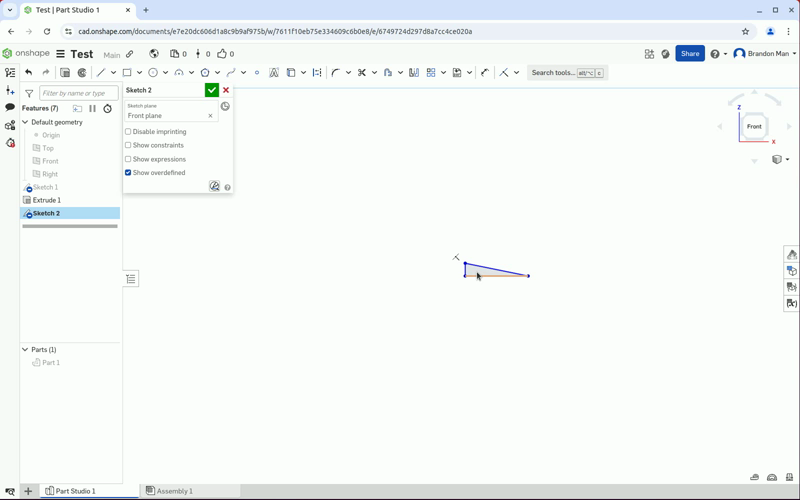
scroll(6)
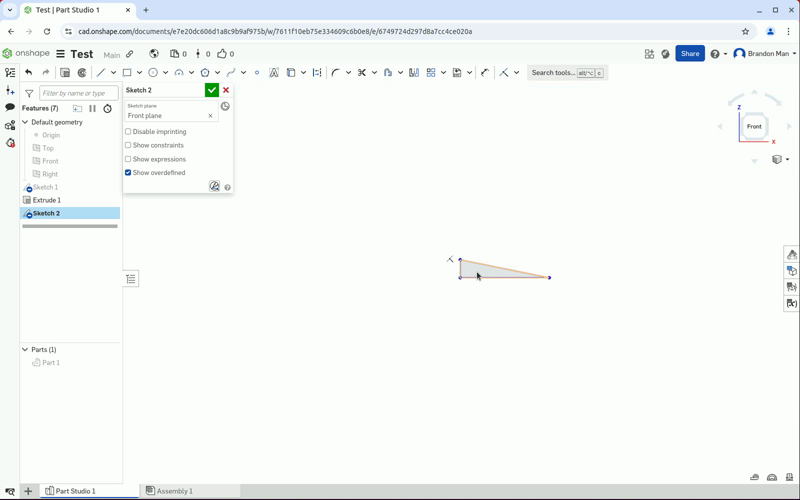
scroll(6)
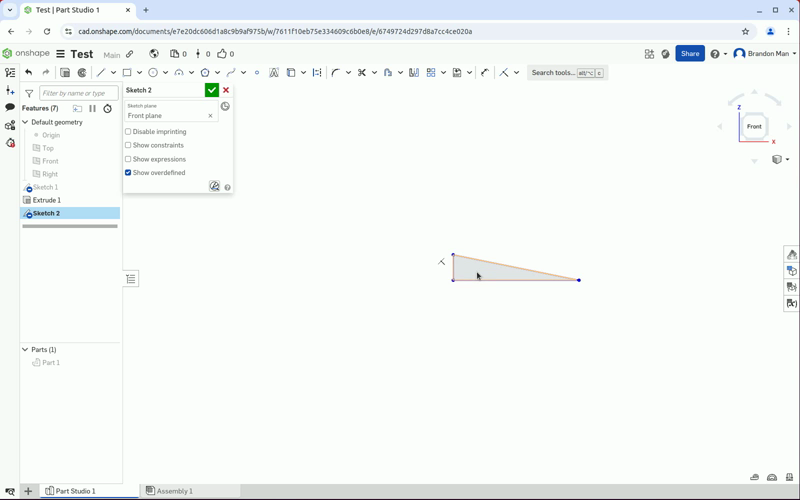
scroll(6)
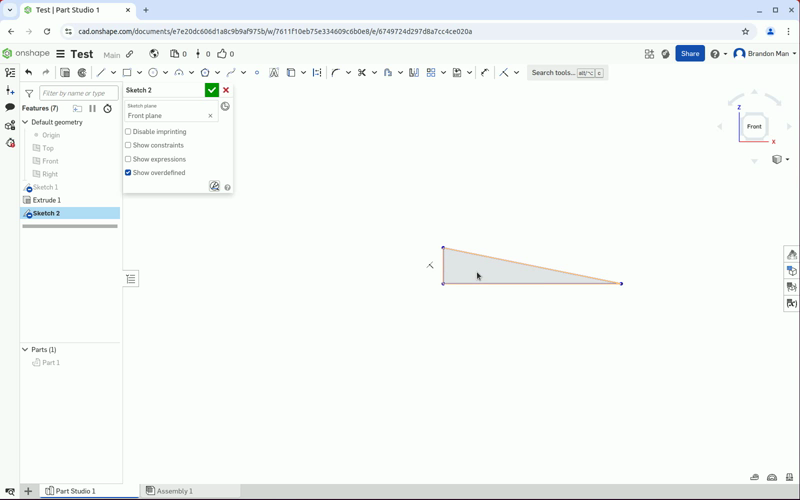
scroll(6)
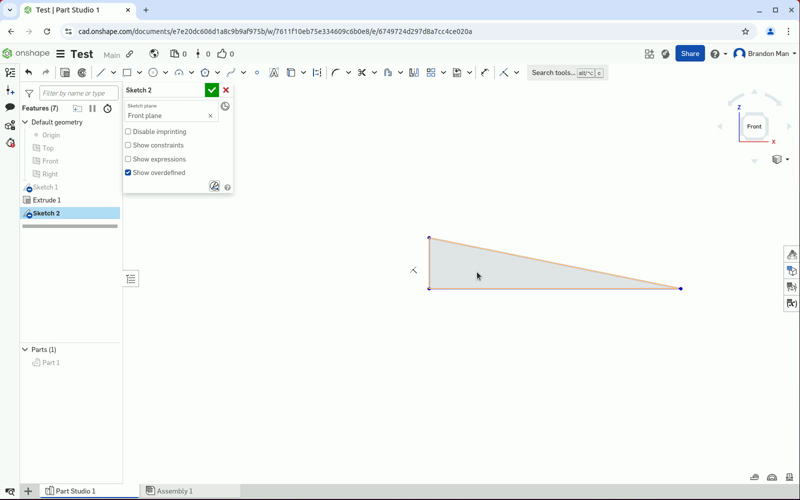
scroll(6)
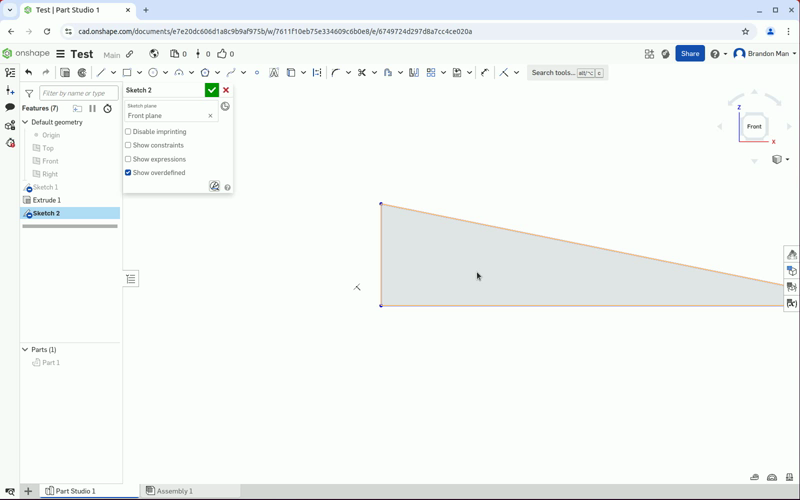
click(477, 271)
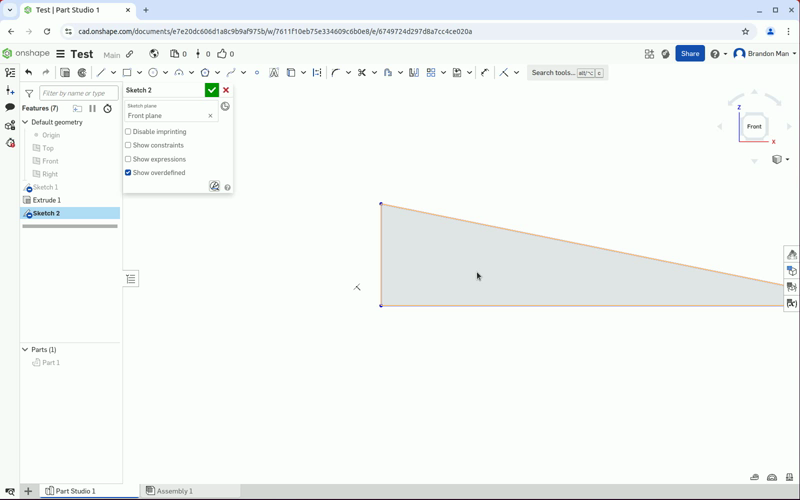
scroll(-6)
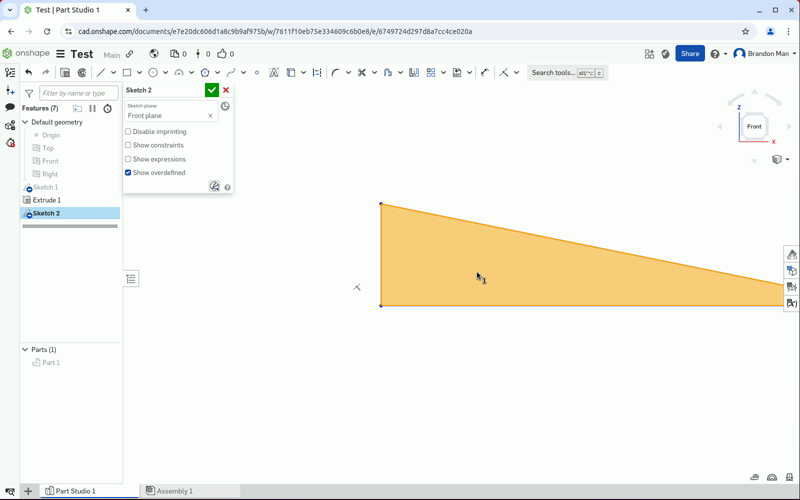
scroll(-6)
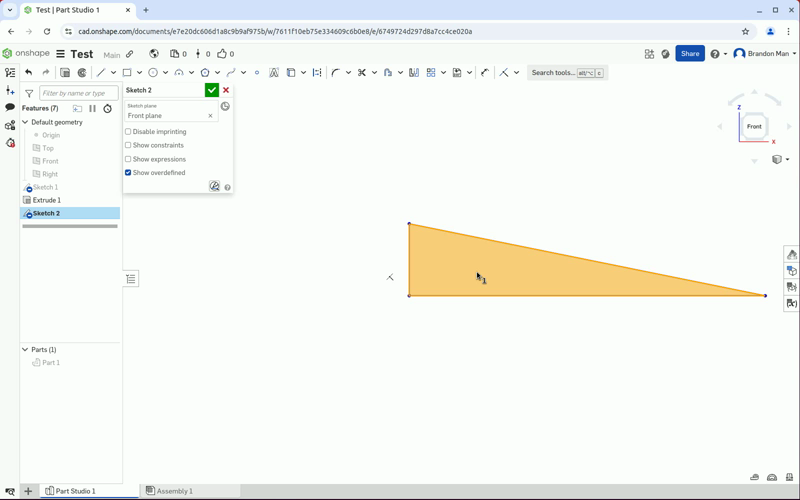
scroll(-6)
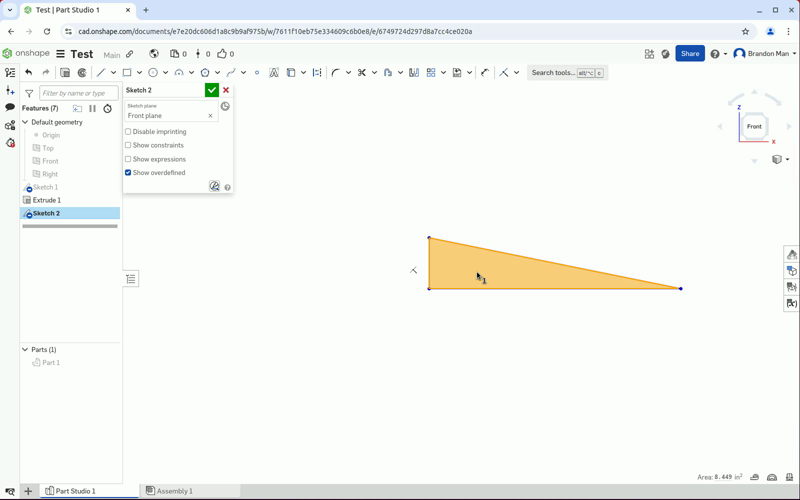
scroll(-6)
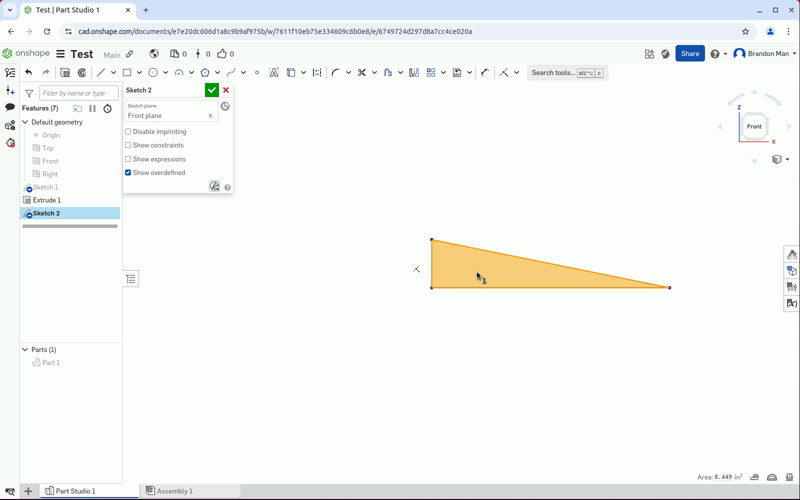
scroll(-6)
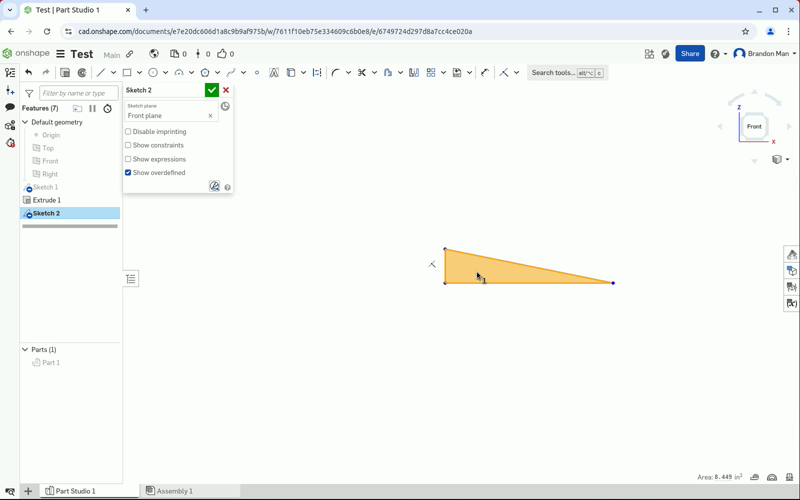
scroll(-6)
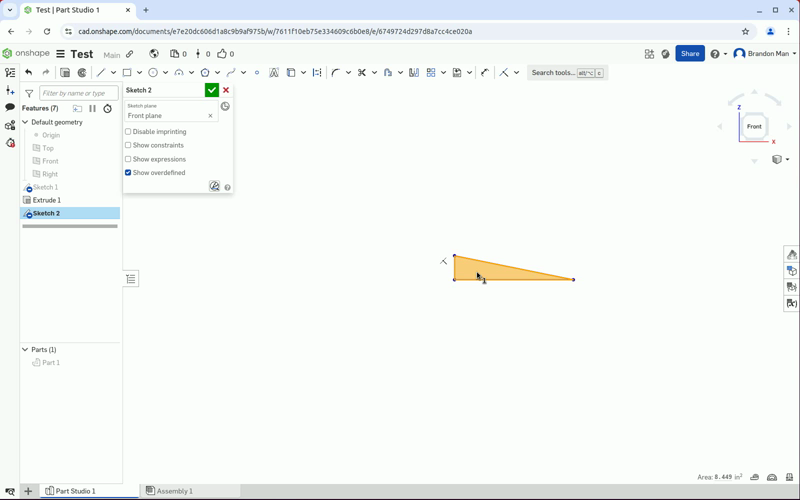
scroll(-6)
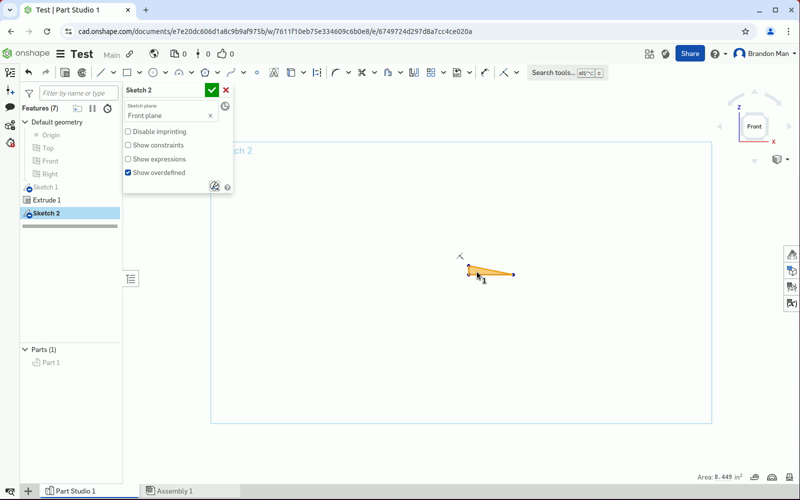
mouse_move(73, 352)
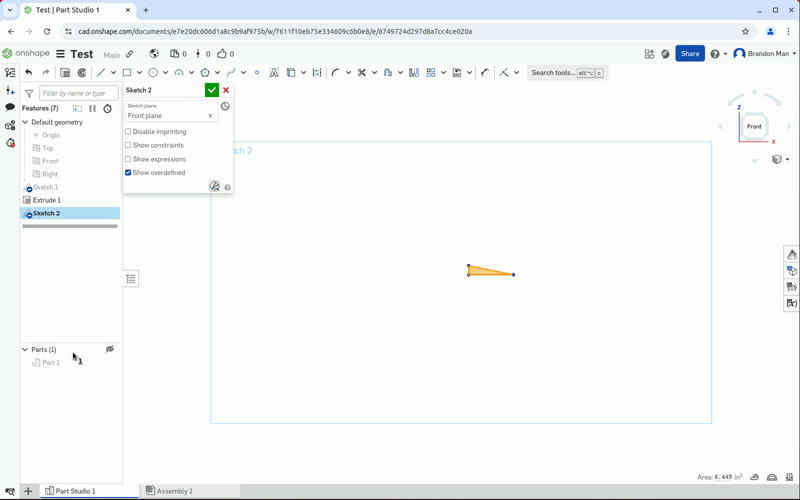
key(shift+y)
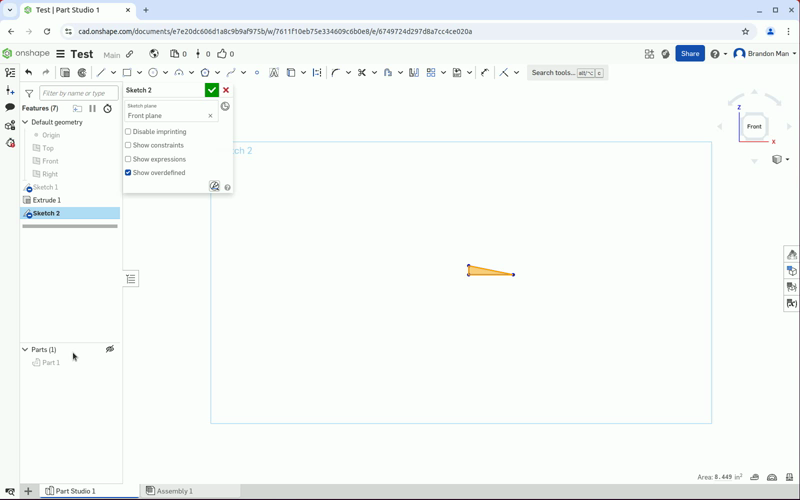
key(shift+e)
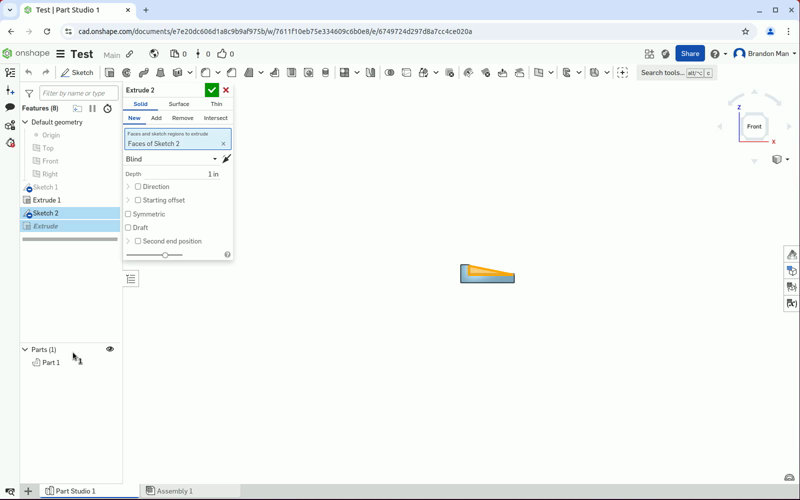
mouse_move(143, 106)
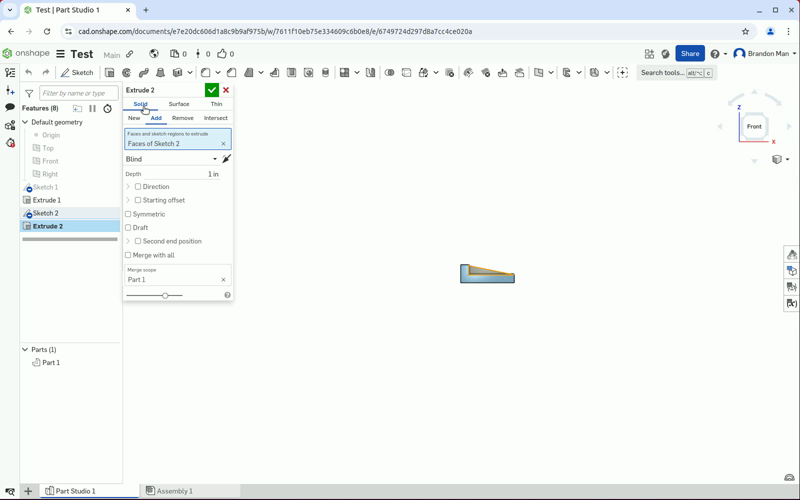
click(143, 106)
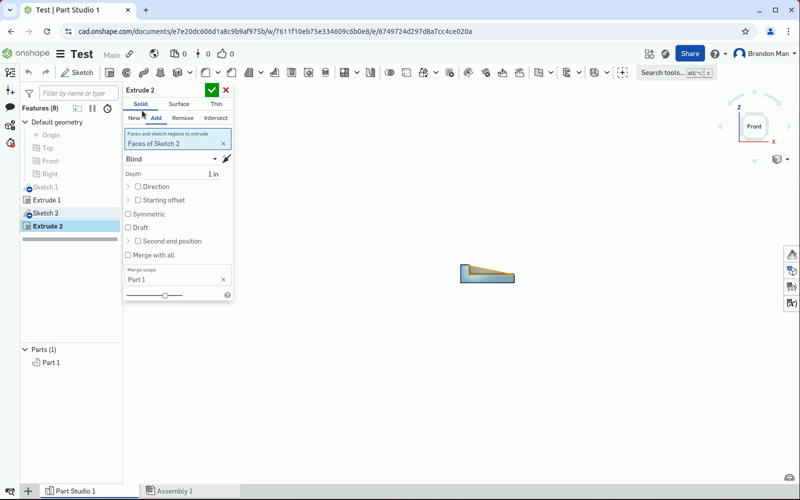
mouse_move(137, 120)
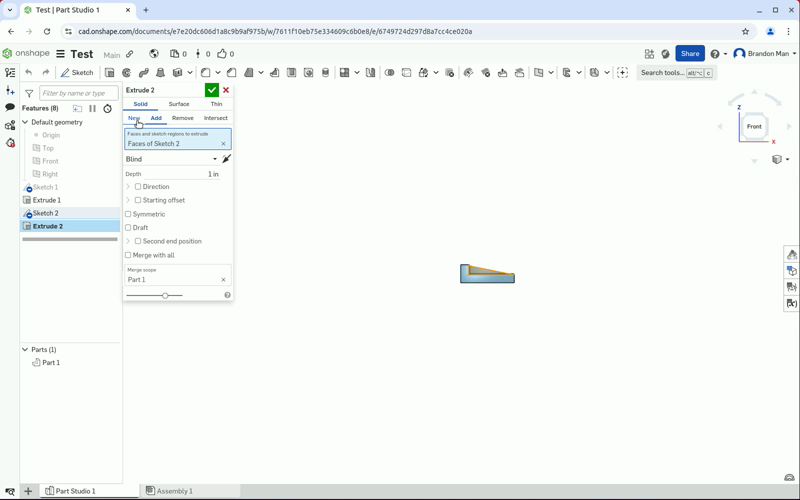
click(137, 120)
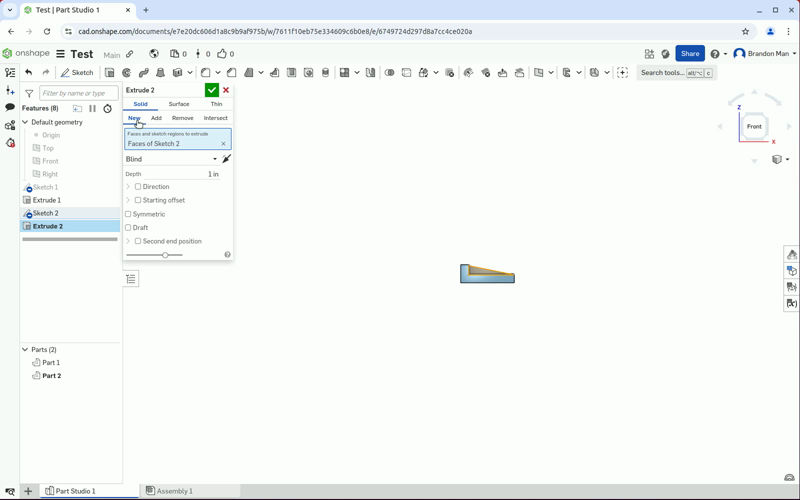
key(tab, 4)
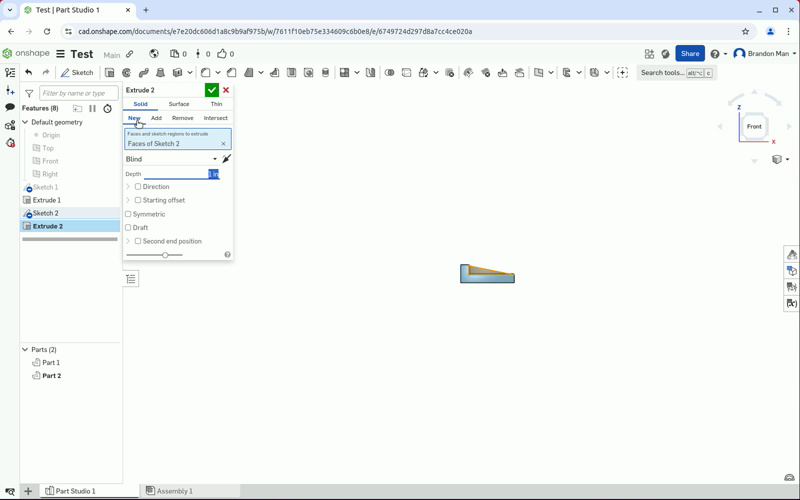
text(5.296)
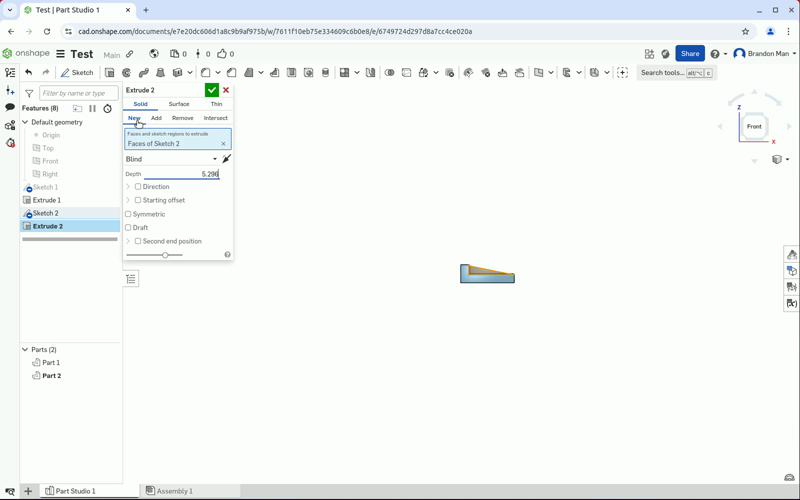
key(enter)
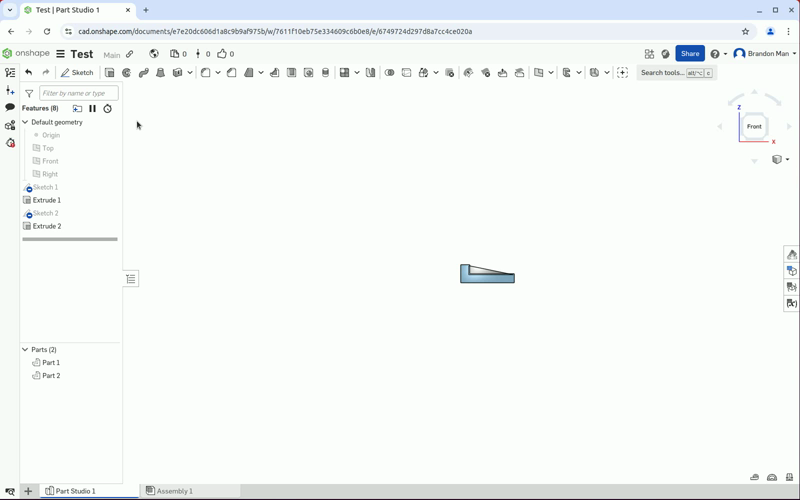
key(shift+h)
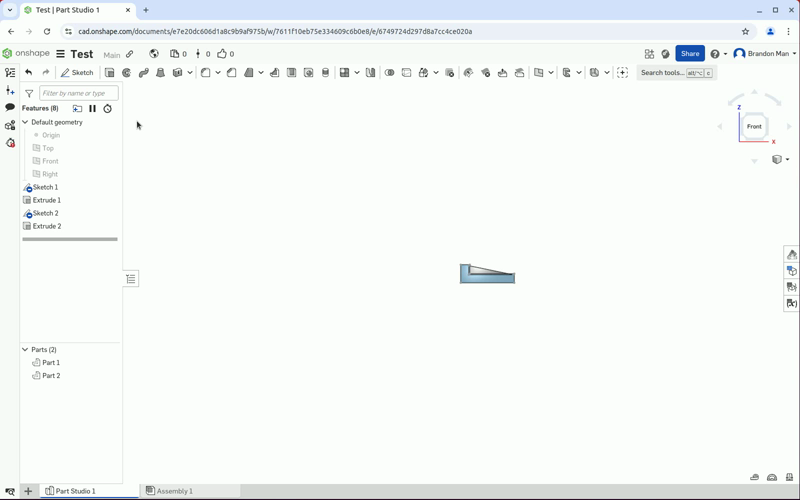
key(shift+h)
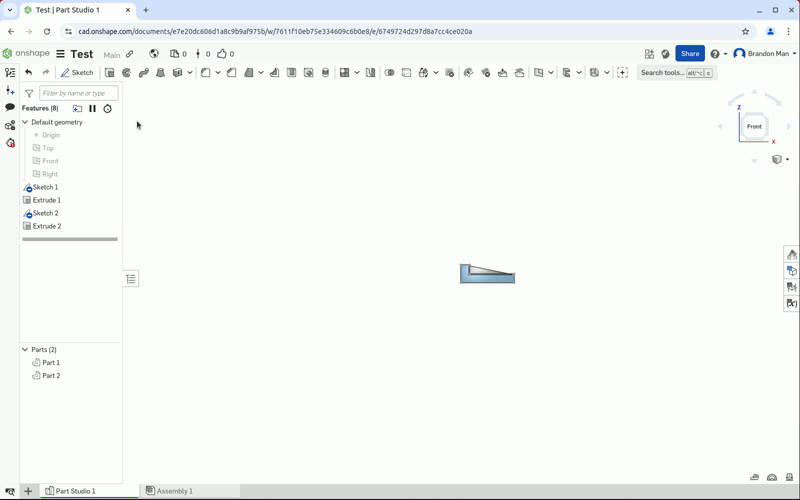
key(shift+7)
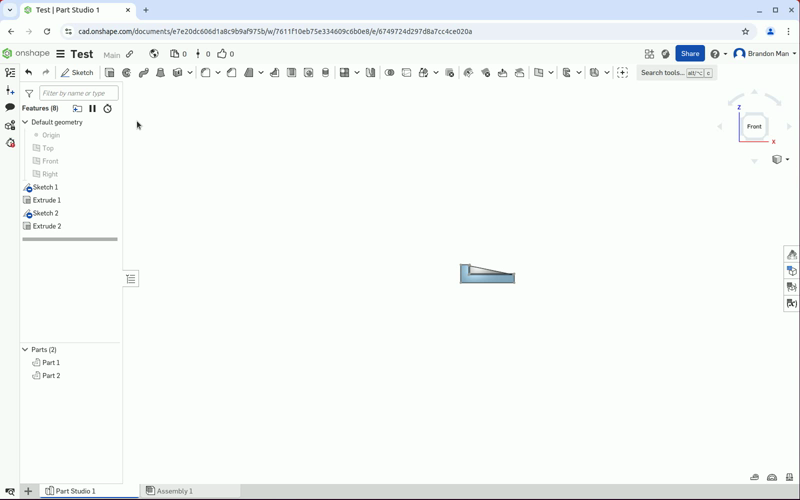
key(left, 2)
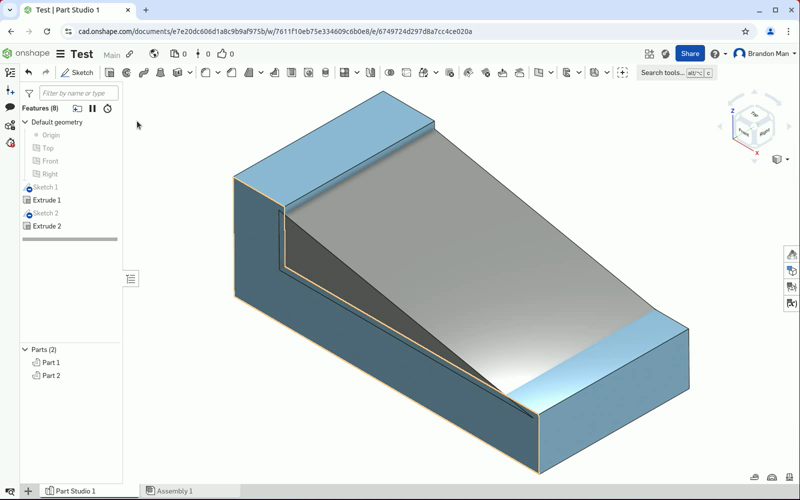
key(down, 2)
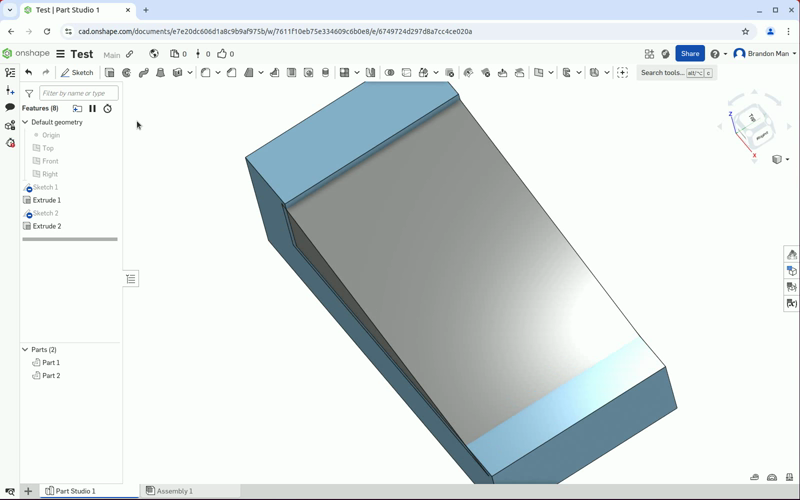
key(up, 2)
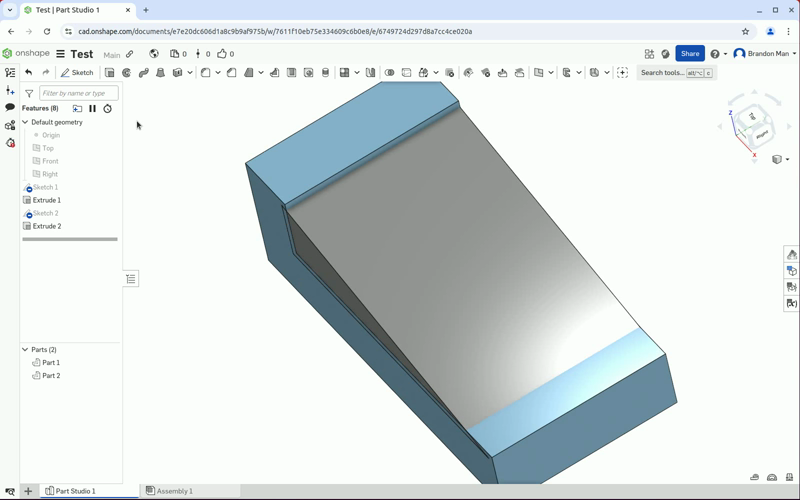
key(right, 2)
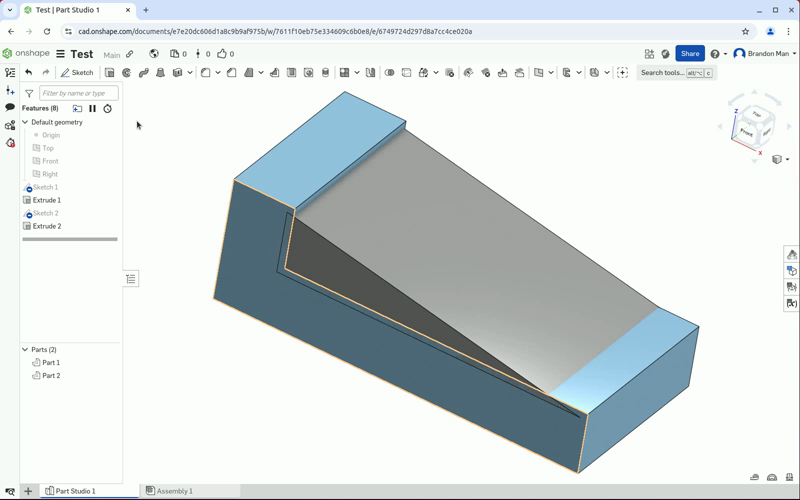
mouse_move(73, 189)
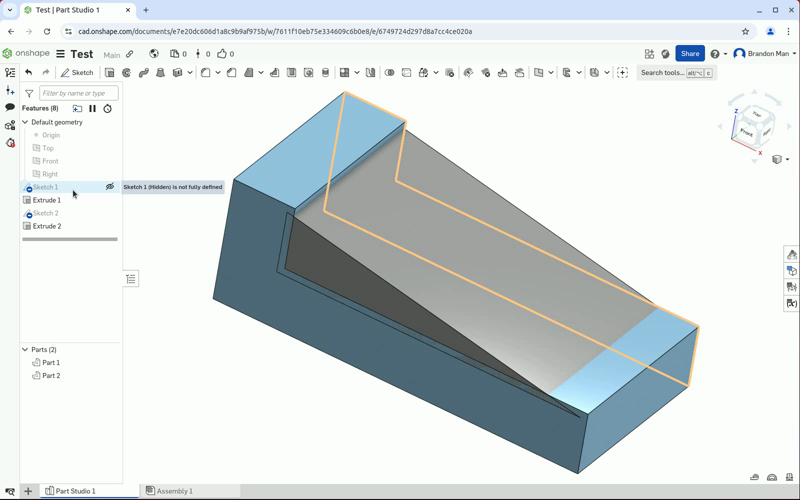
click(73, 189)